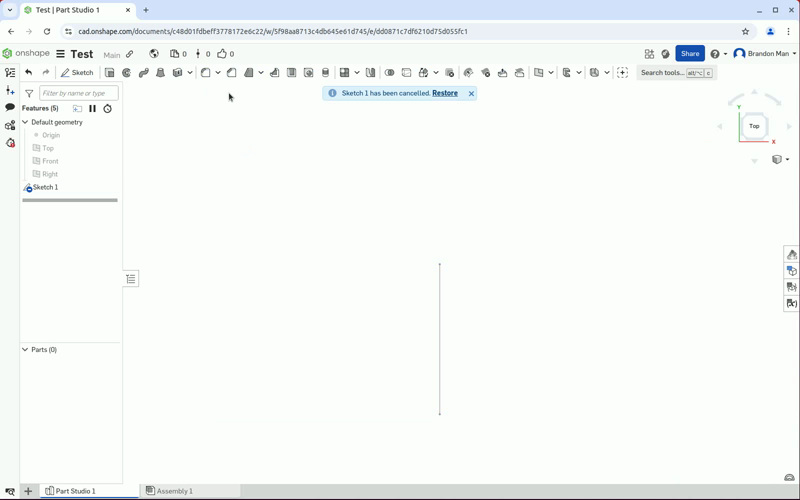
key(shift+h)
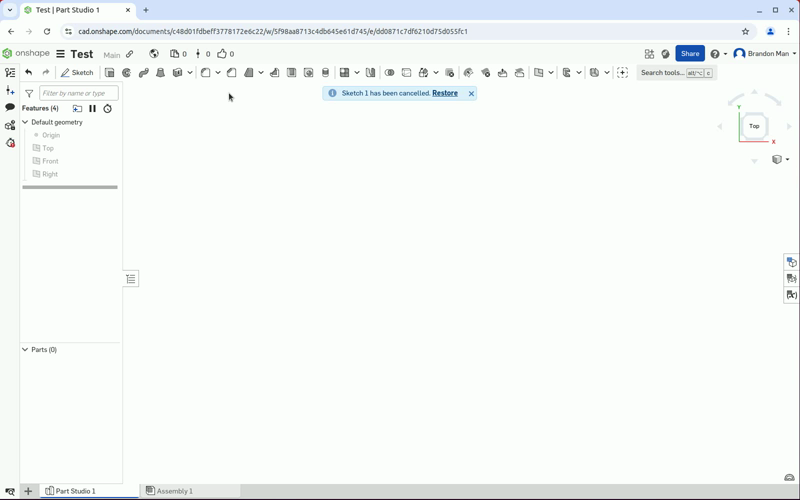
mouse_move(73, 352)
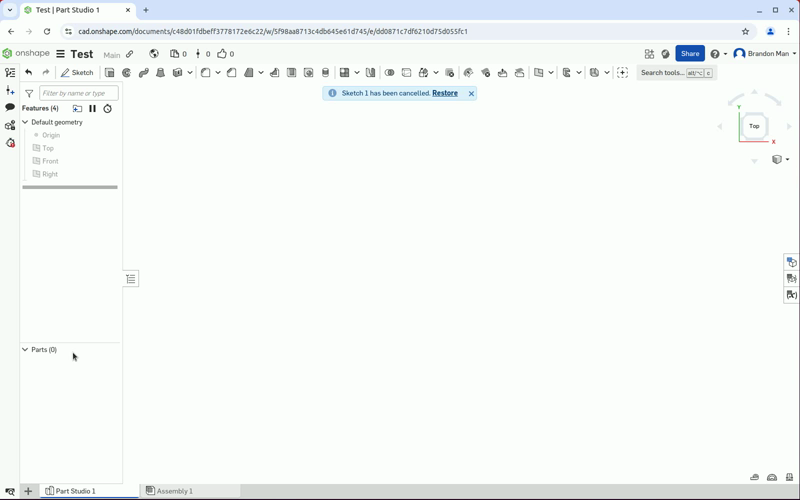
key(y)
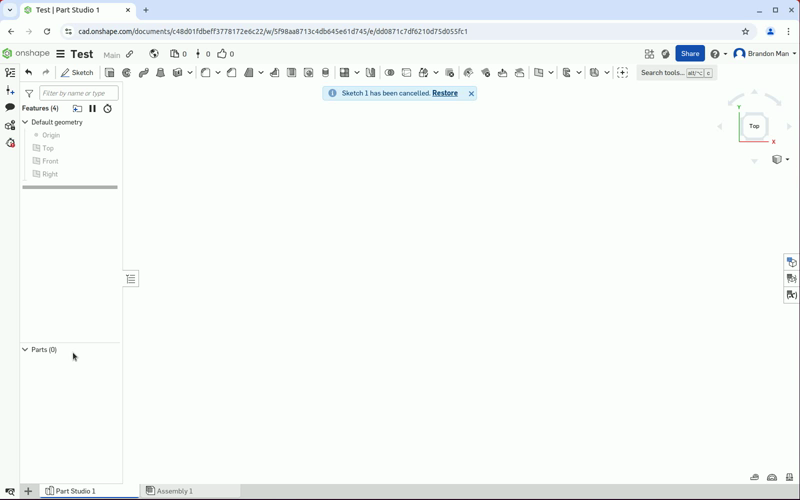
key(shift+p)
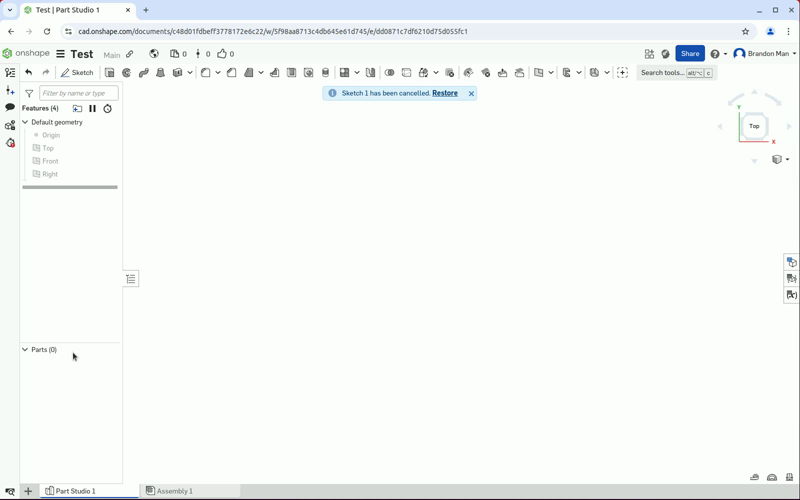
key(space)
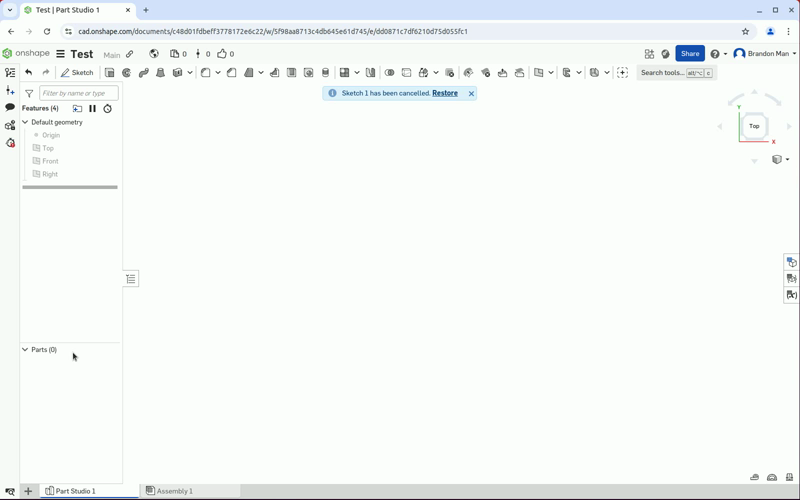
key_down(shift)
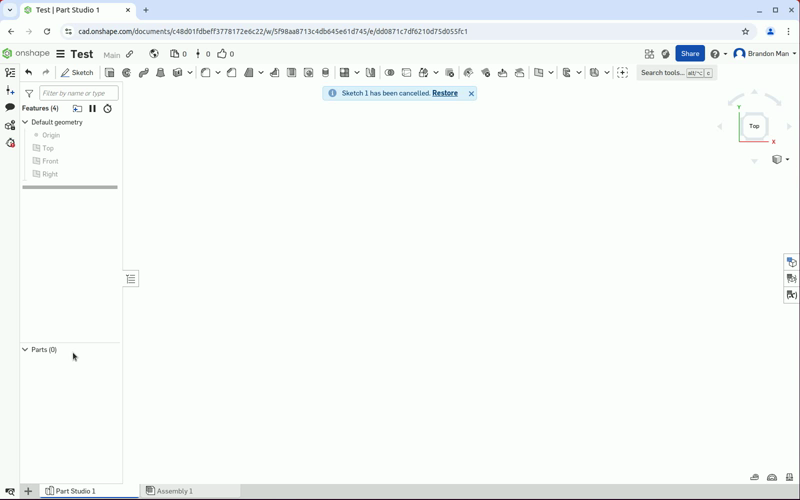
key(up)
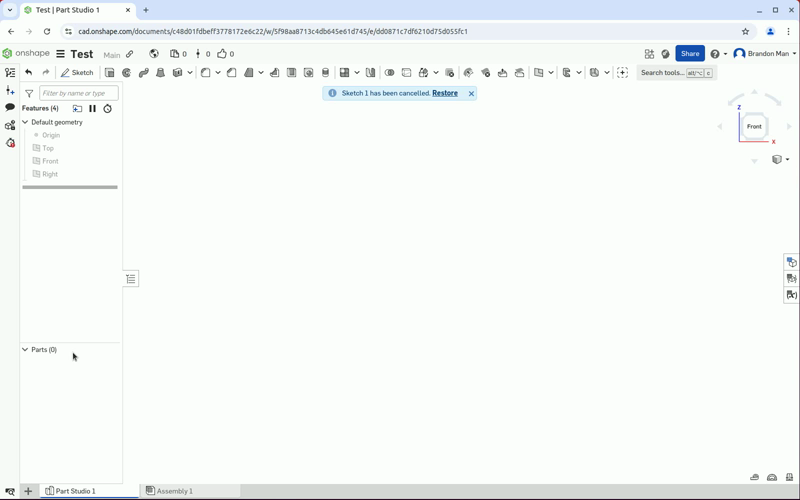
key_up(shift)
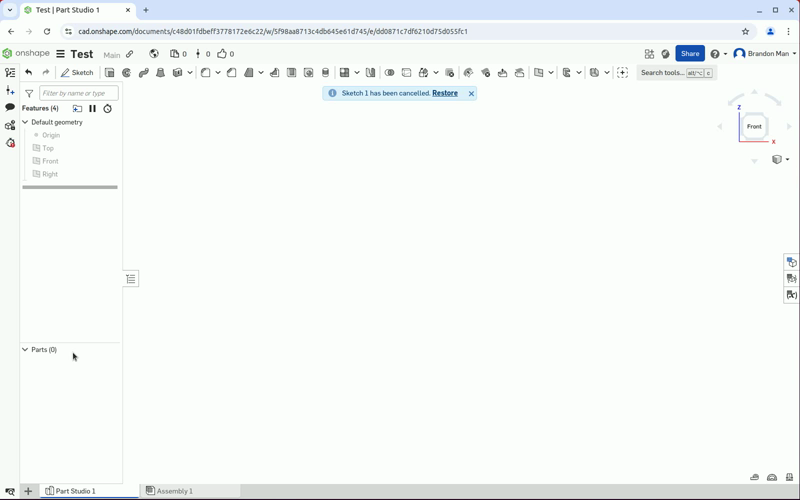
mouse_move(73, 352)
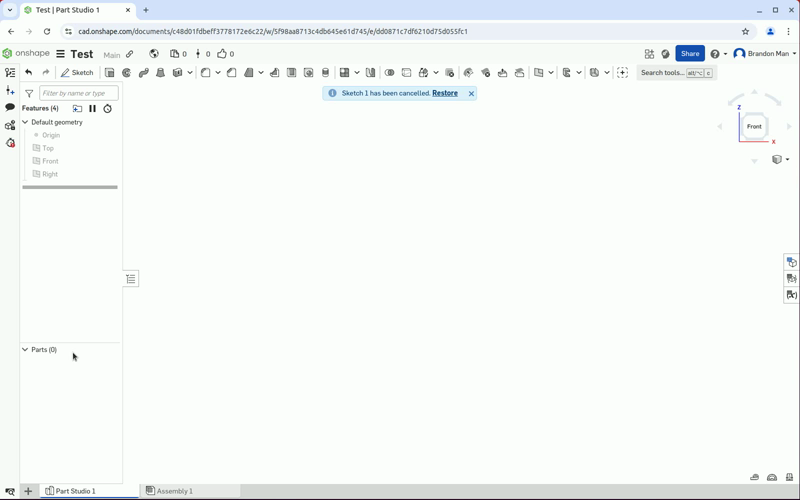
key(shift+y)
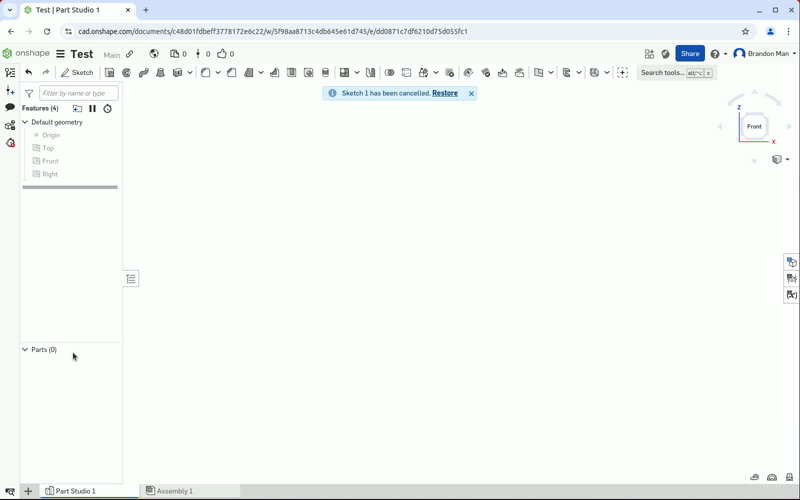
key(shift+s)
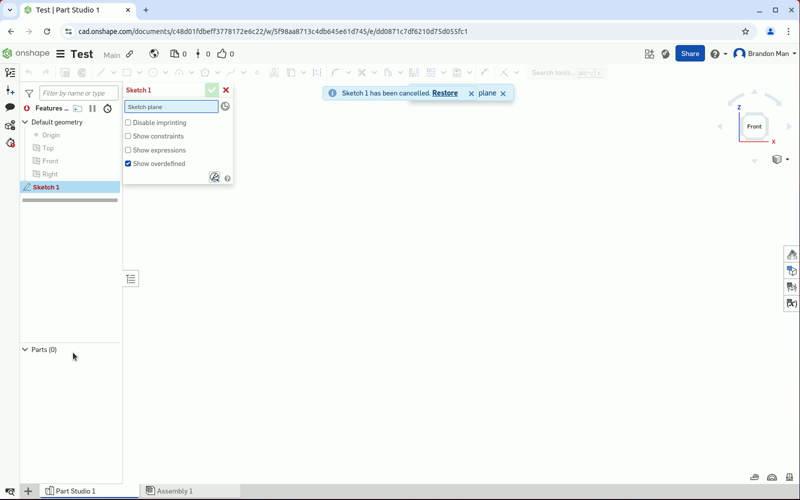
mouse_move(73, 163)
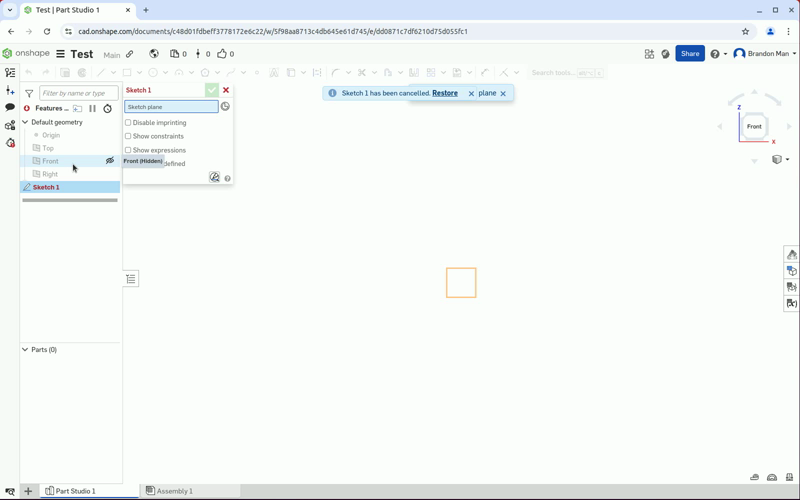
click(73, 163)
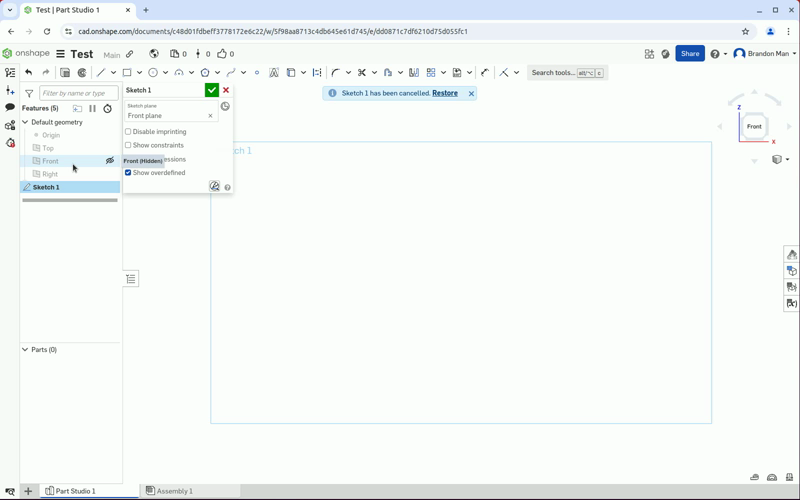
mouse_move(73, 352)
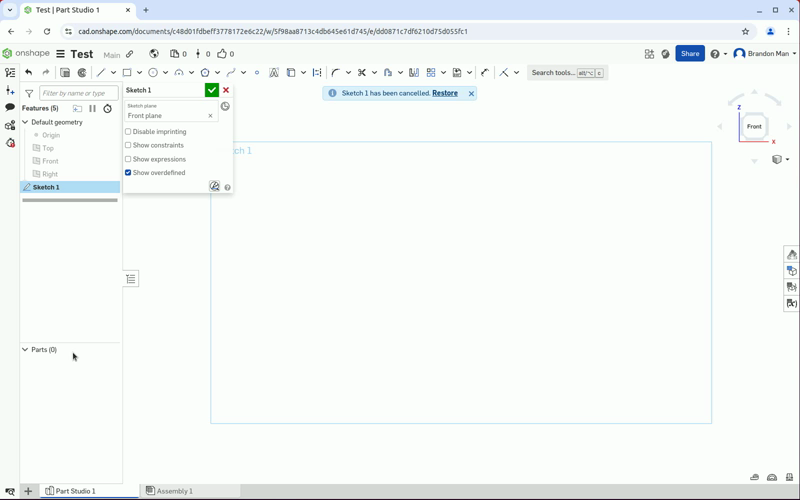
key(y)
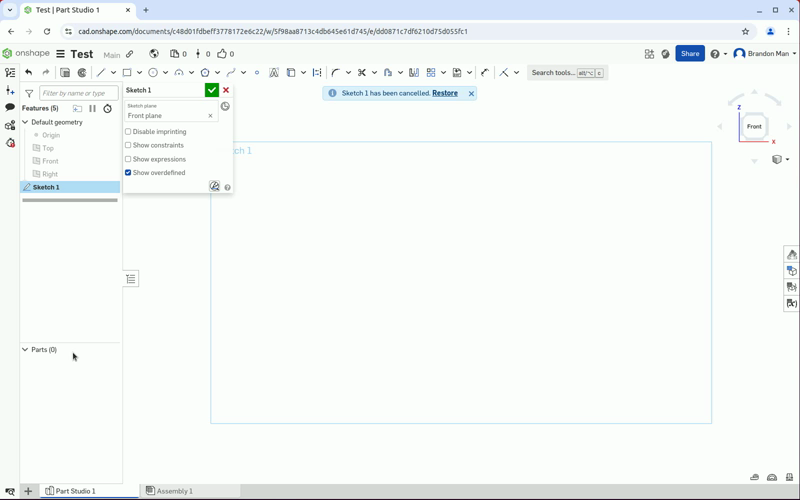
key(c)
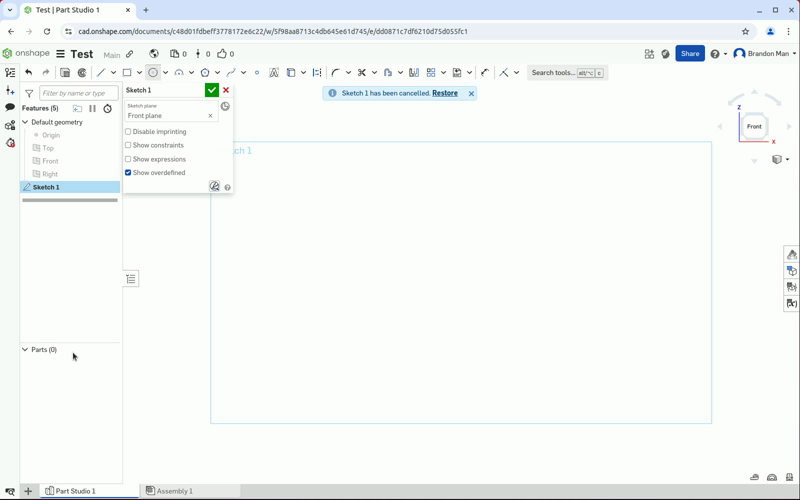
key_down(shift)
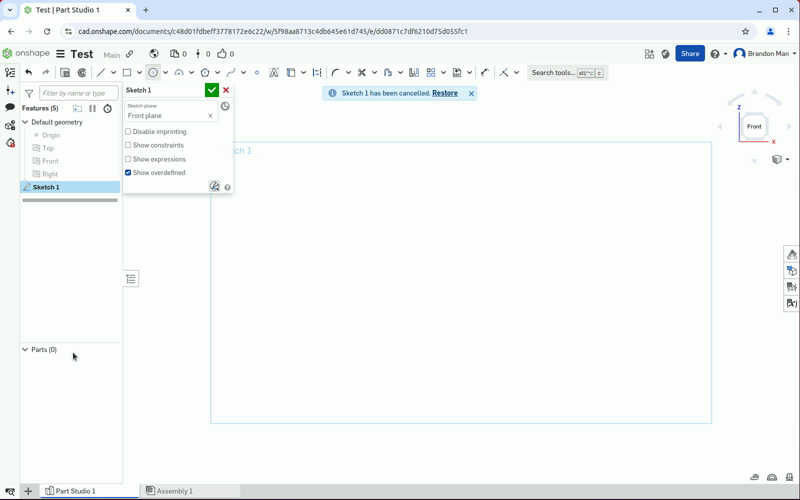
mouse_move(353, 244)
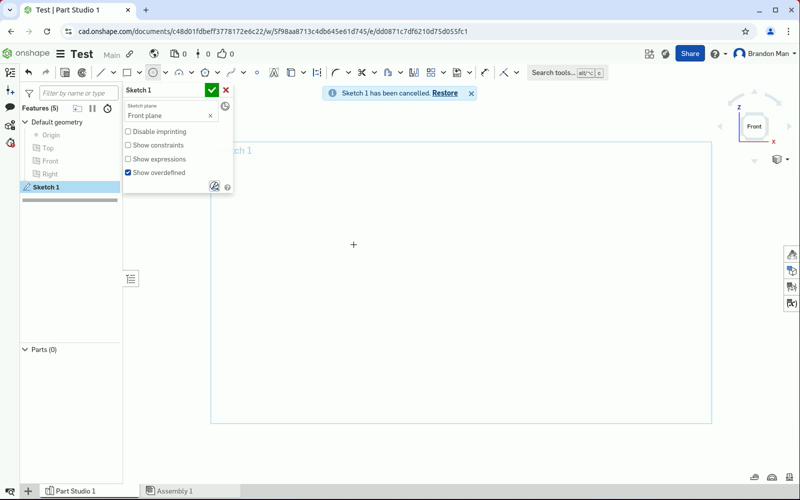
click(353, 244)
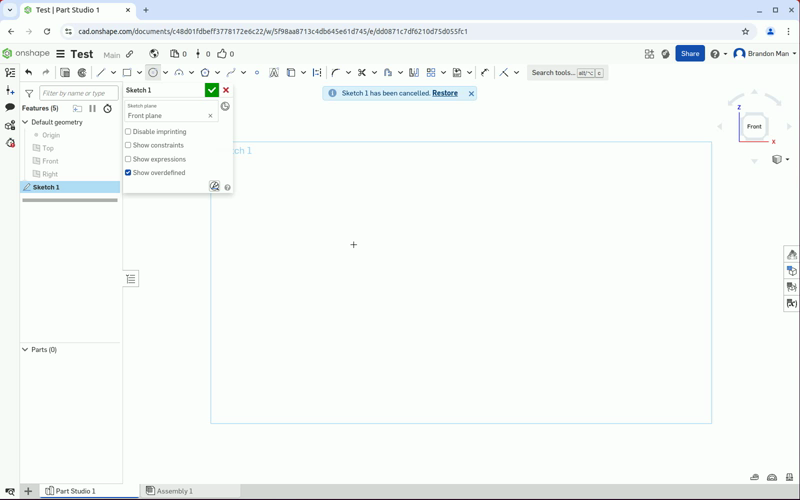
key_up(shift)
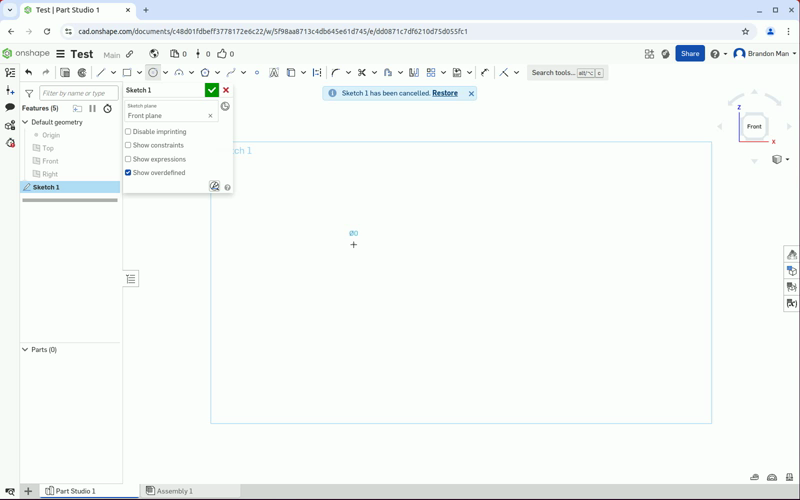
mouse_move(358, 244)
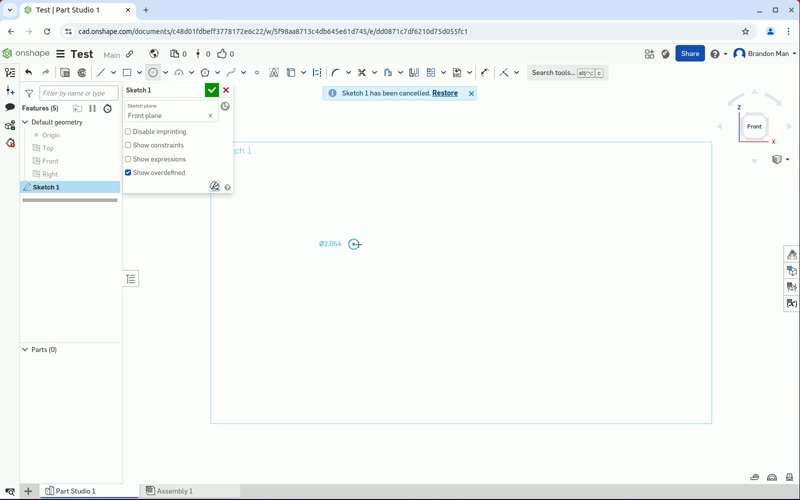
click(358, 244)
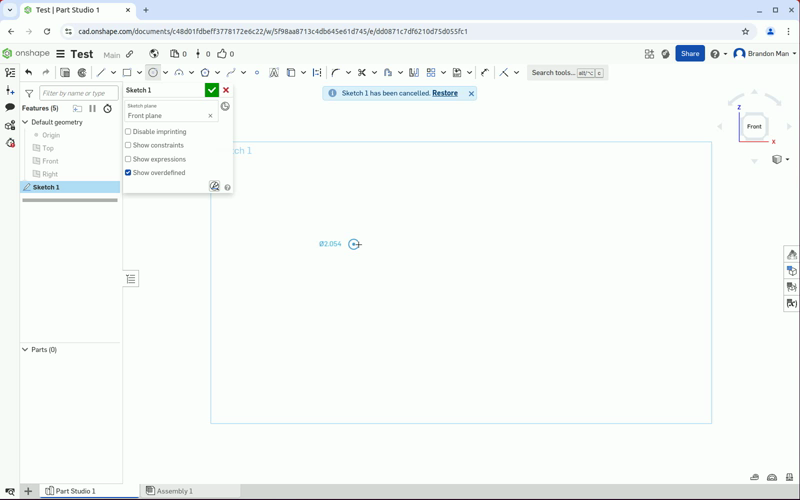
key(esc)
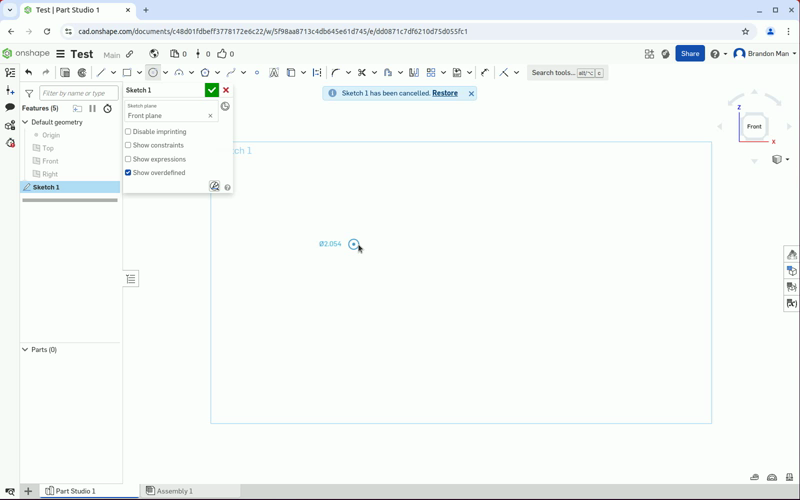
key(c)
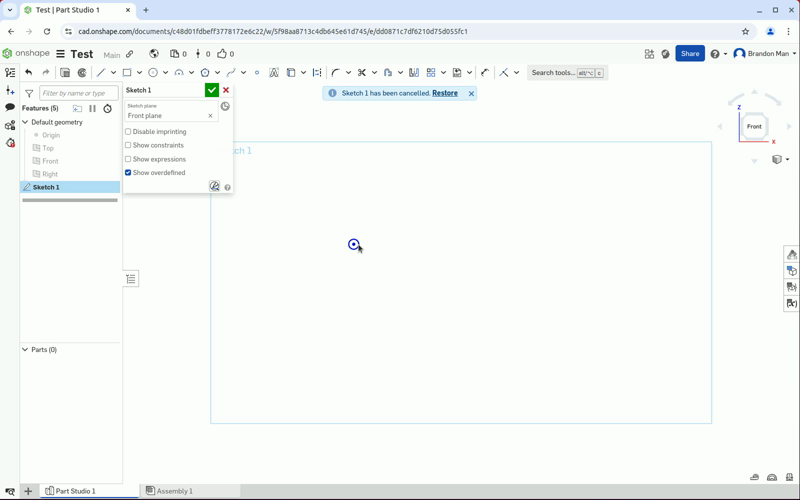
key_down(shift)
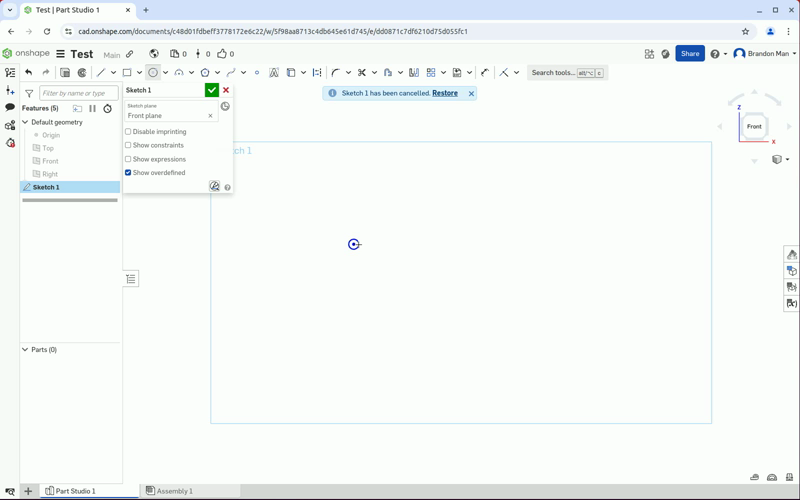
mouse_move(353, 244)
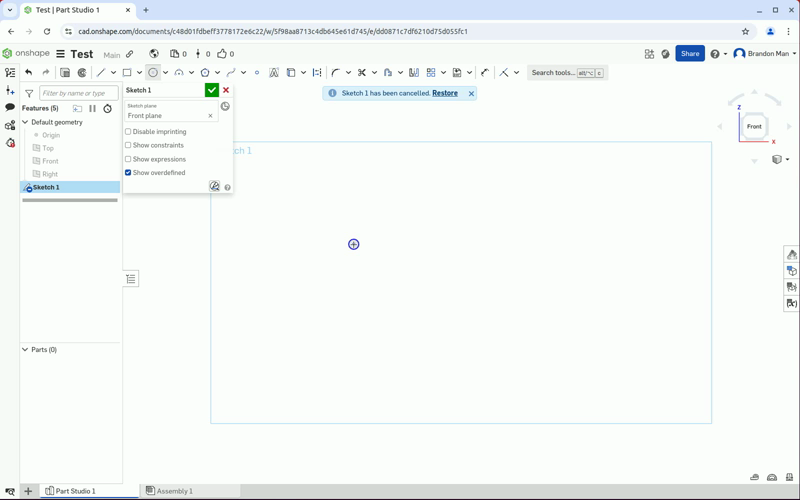
click(353, 244)
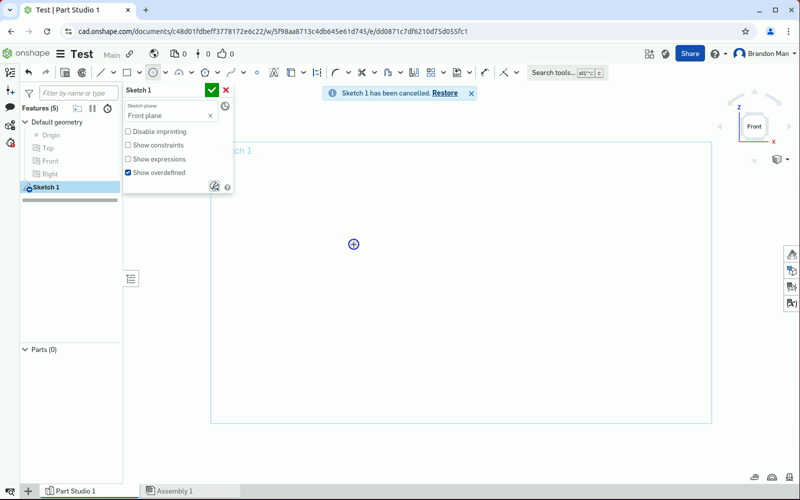
key_up(shift)
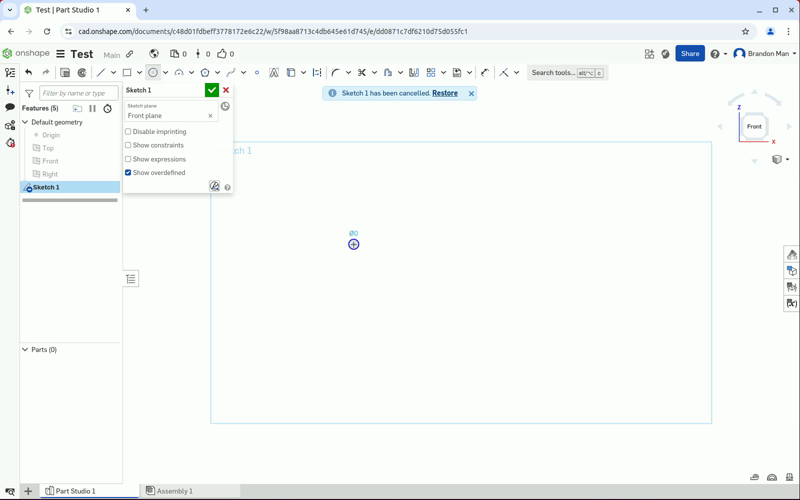
mouse_move(358, 244)
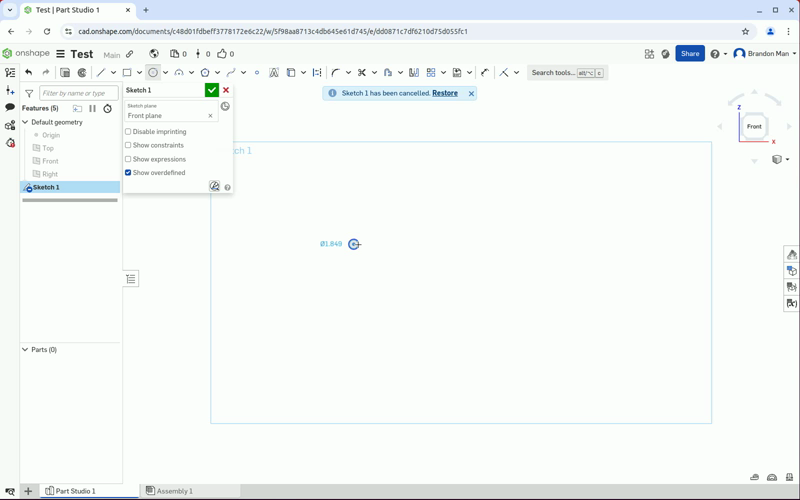
scroll(6)
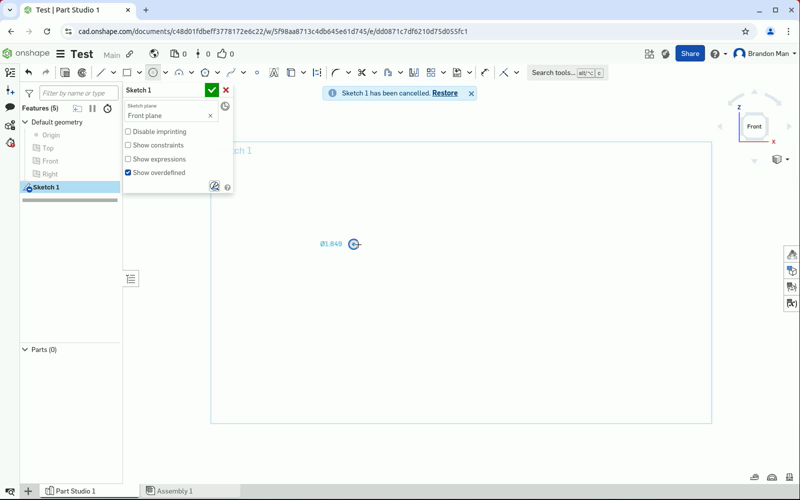
scroll(6)
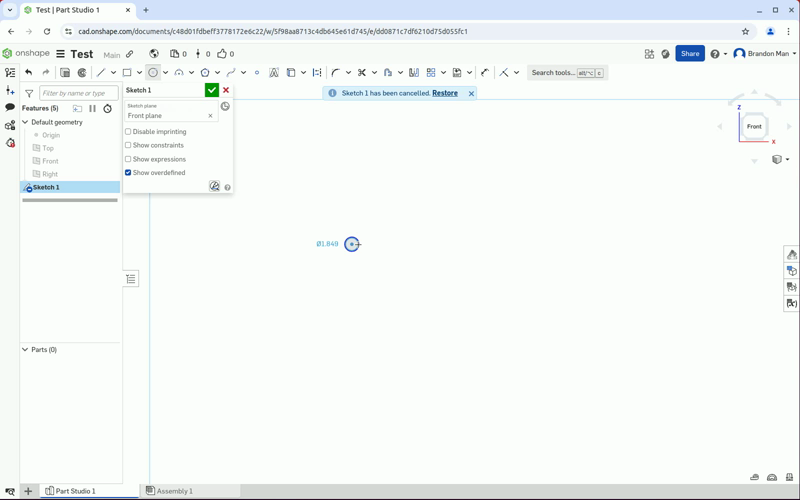
scroll(6)
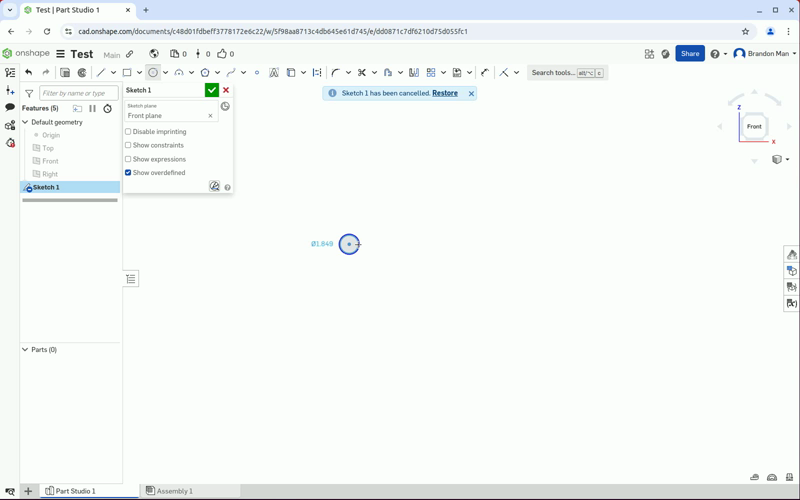
scroll(6)
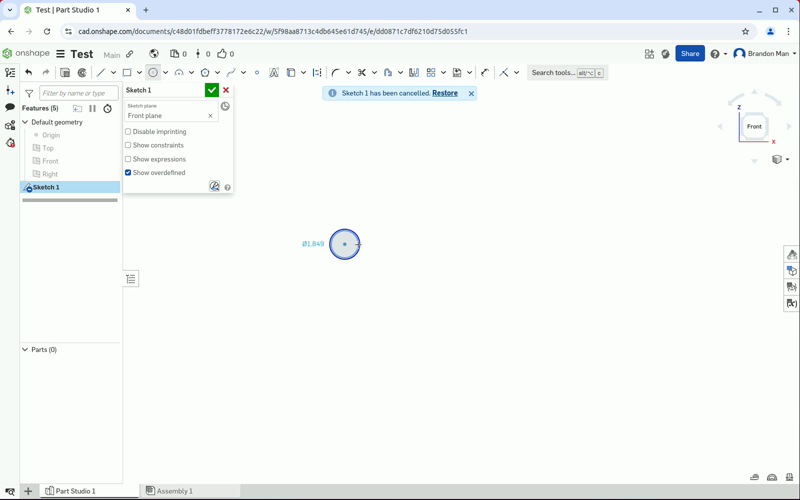
scroll(6)
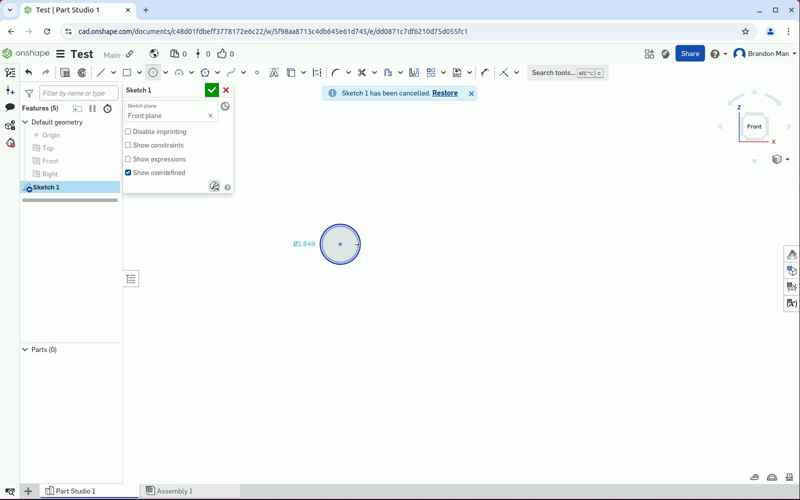
scroll(6)
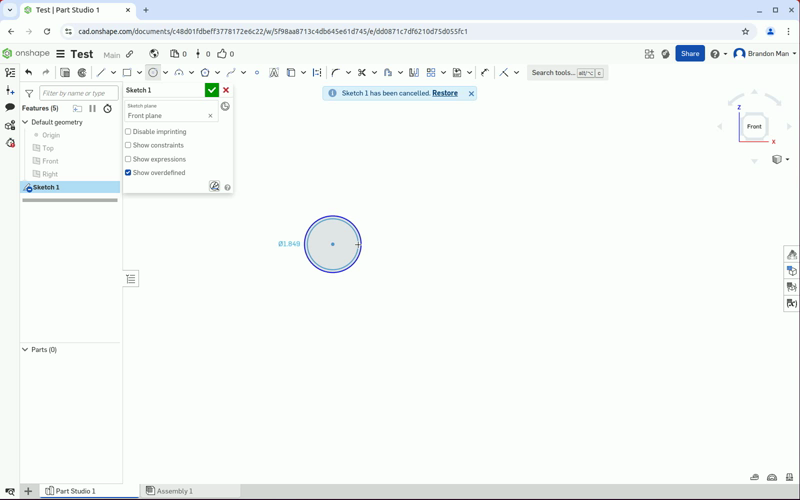
scroll(6)
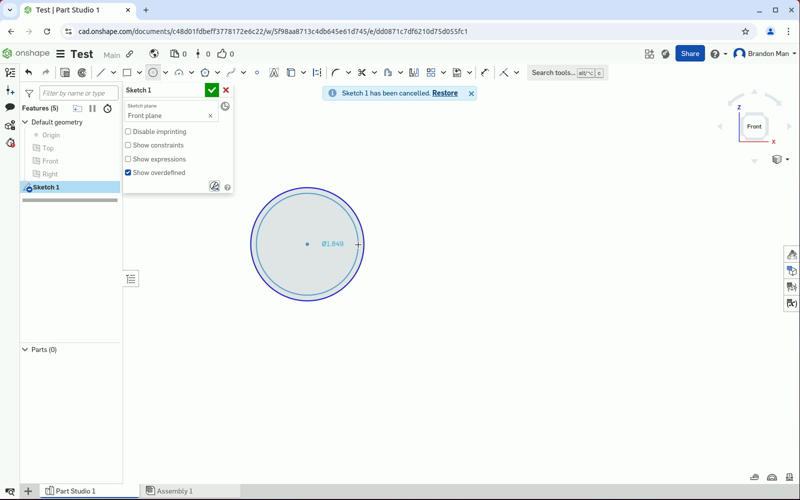
click(358, 244)
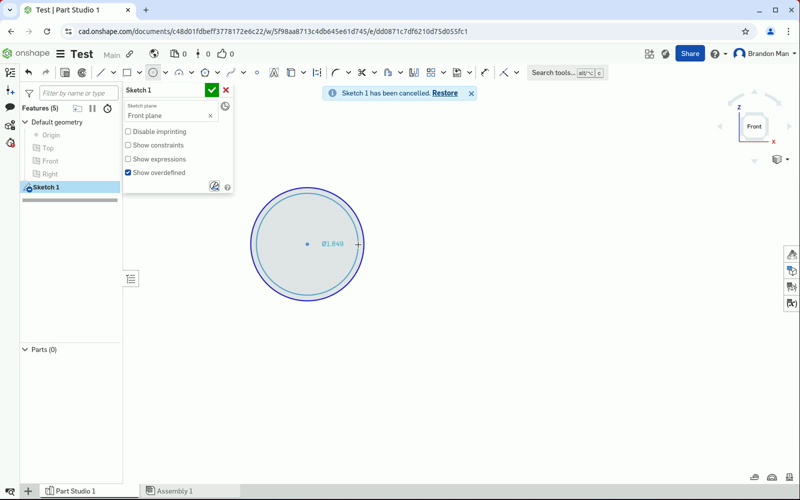
scroll(-6)
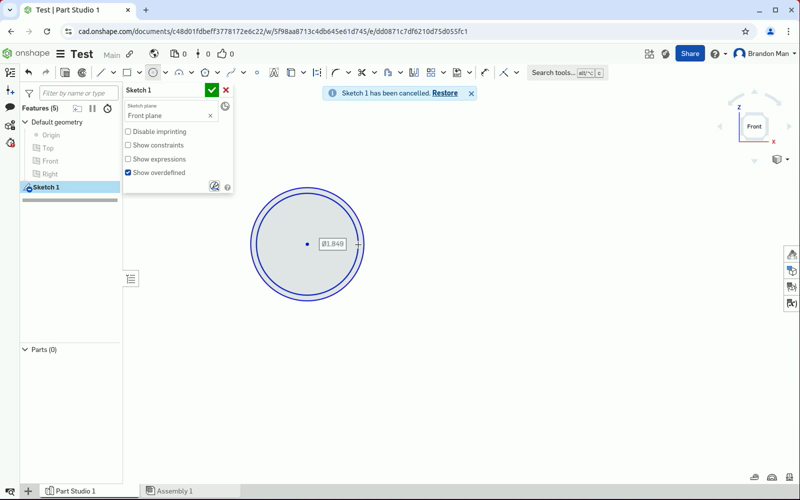
scroll(-6)
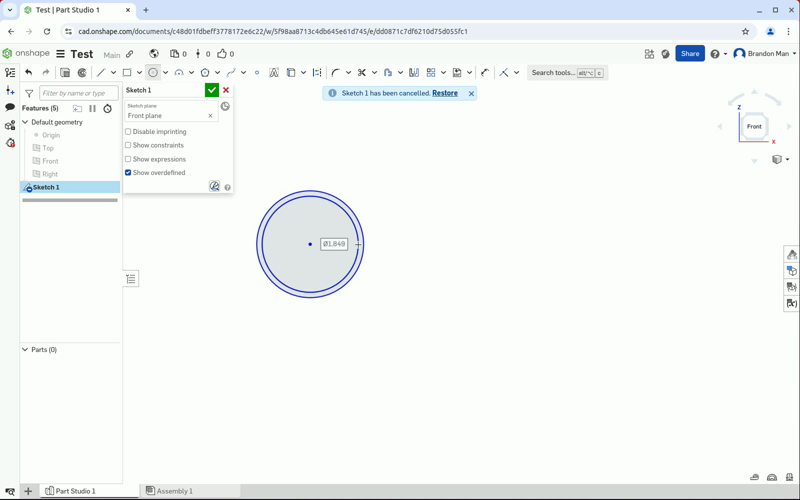
scroll(-6)
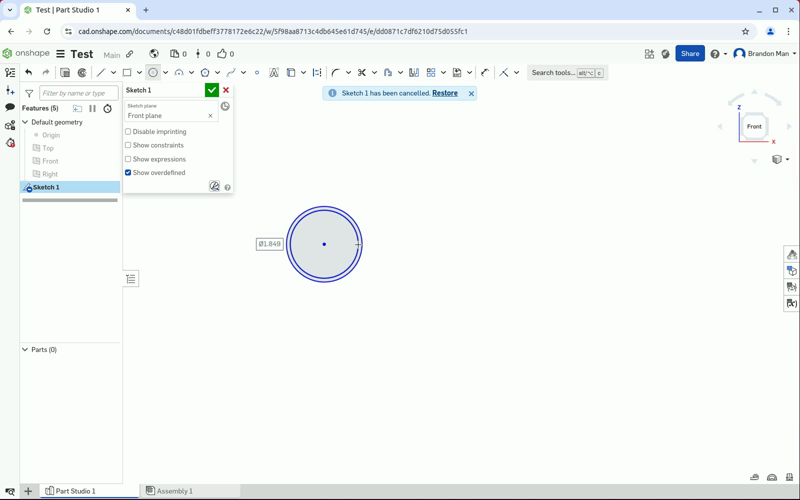
scroll(-6)
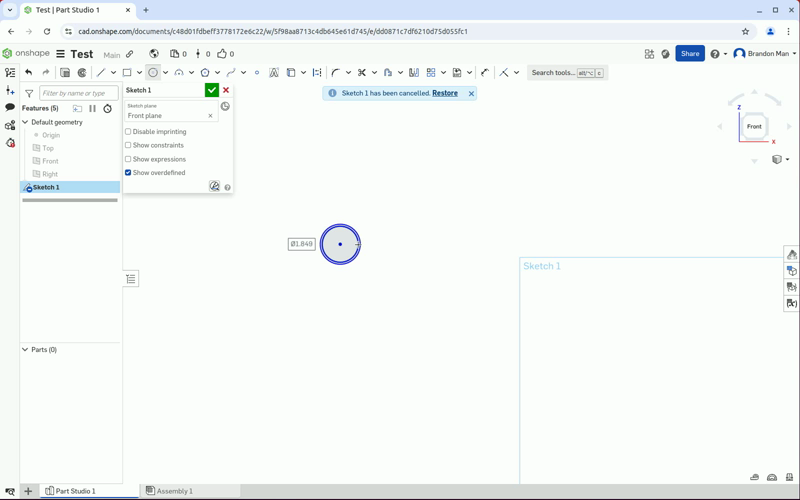
scroll(-6)
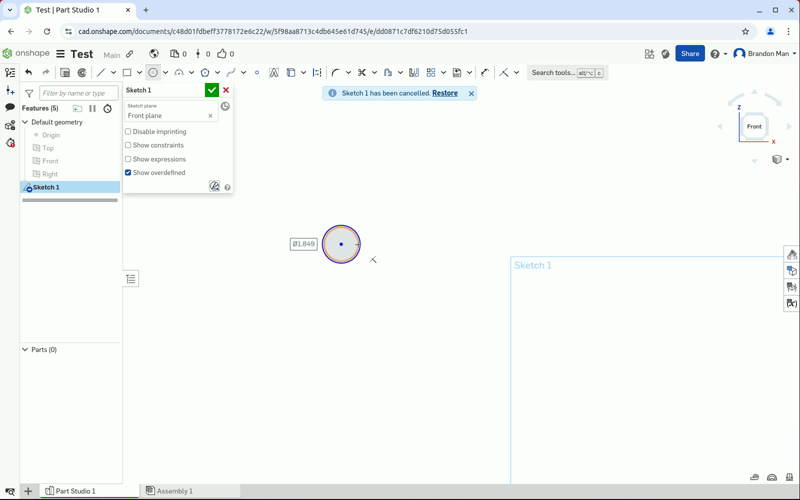
scroll(-6)
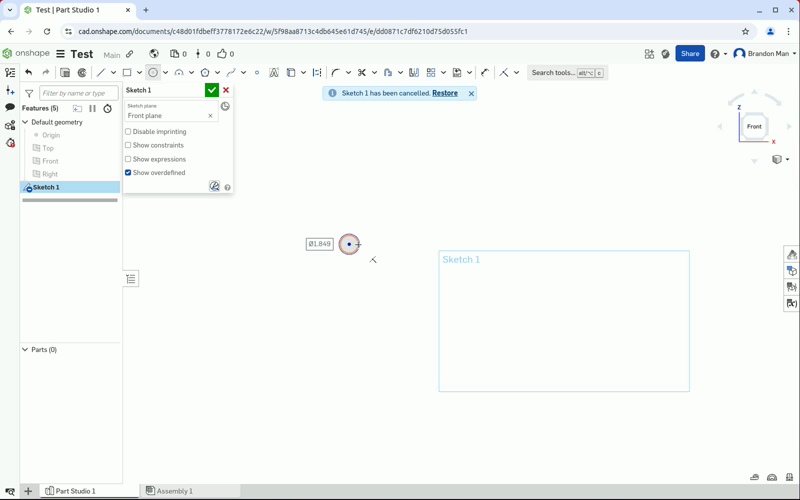
scroll(-6)
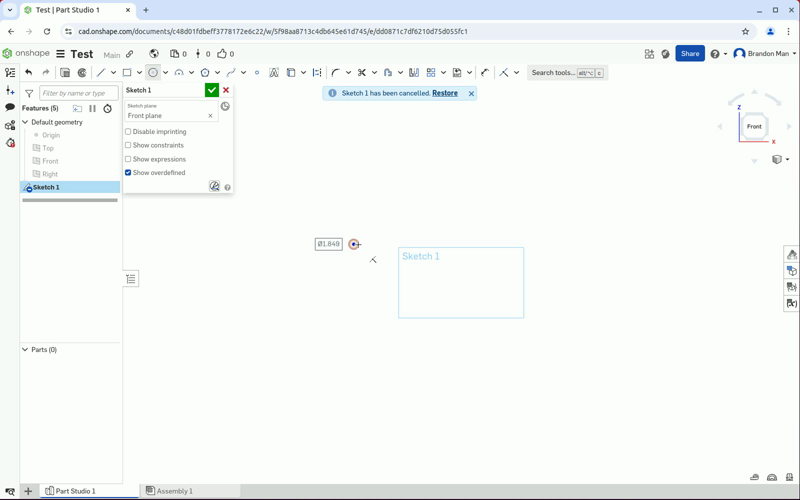
key(esc)
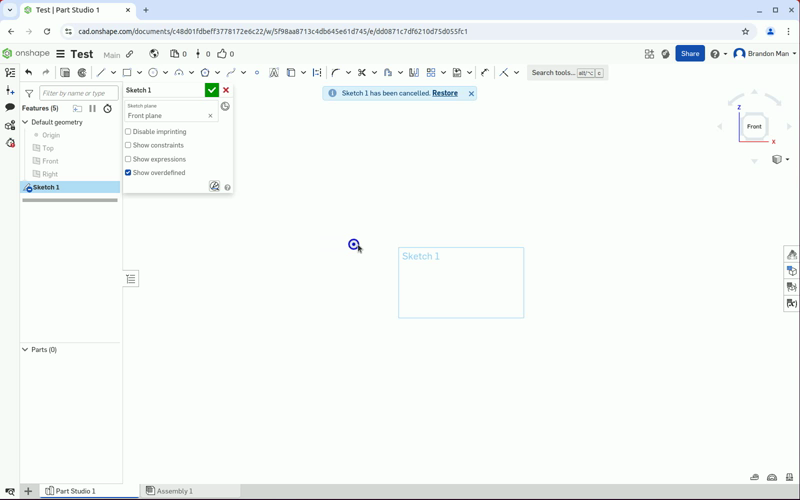
mouse_move(358, 246)
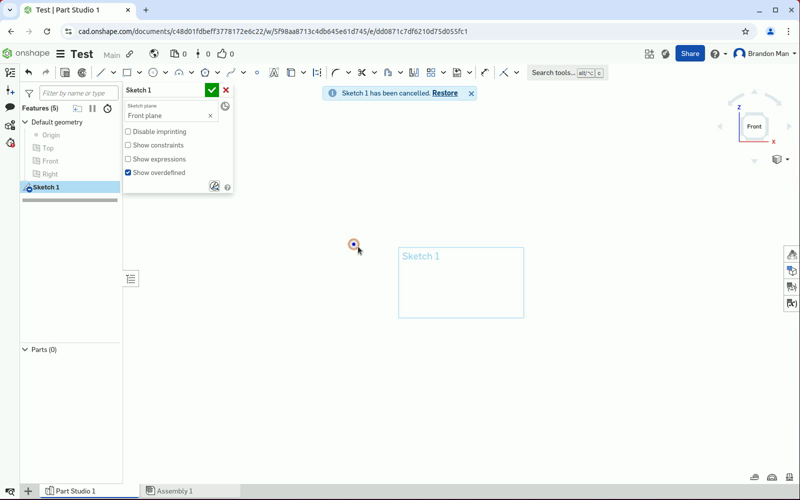
scroll(6)
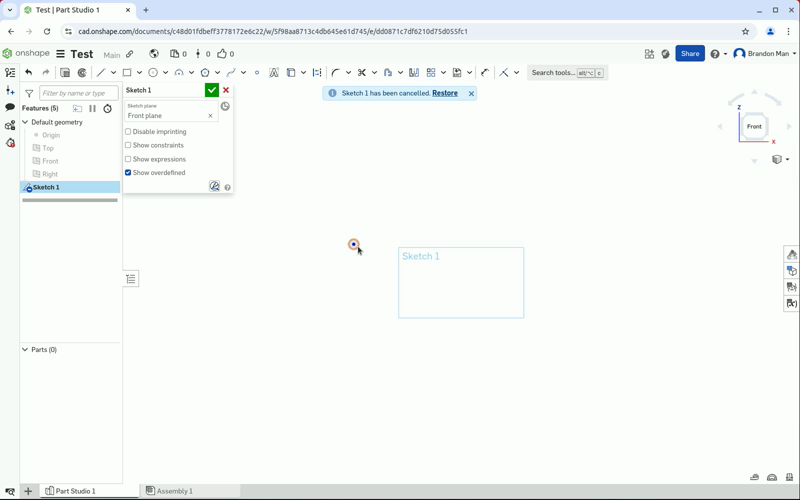
scroll(6)
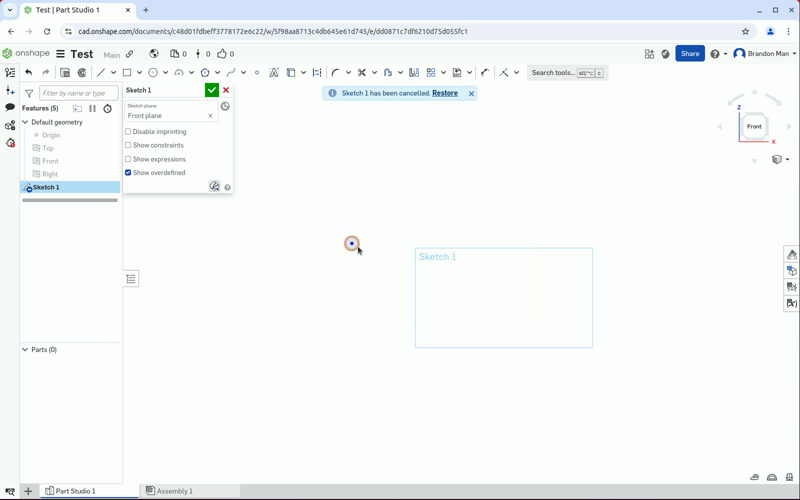
scroll(6)
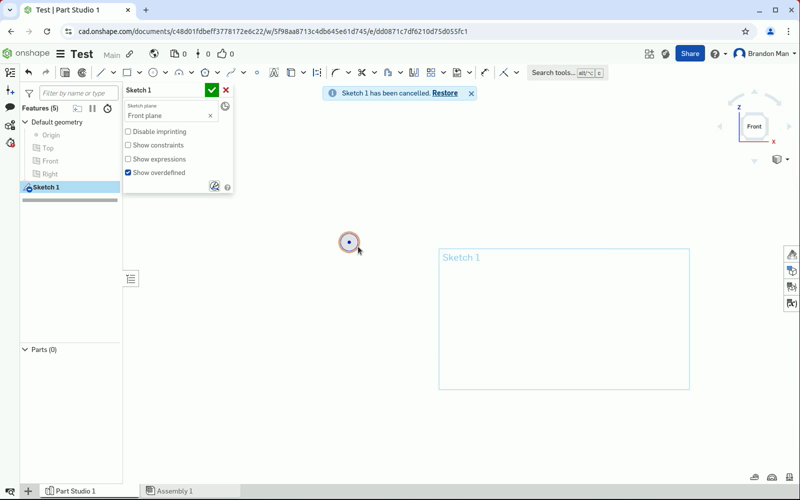
scroll(6)
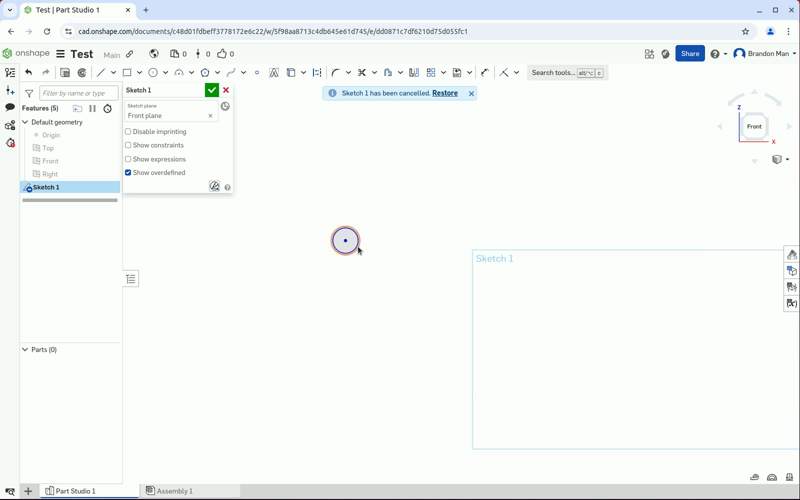
scroll(6)
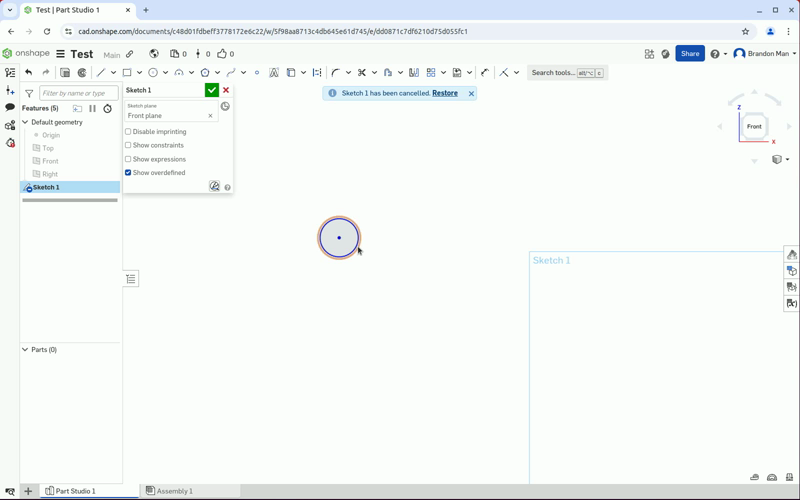
scroll(6)
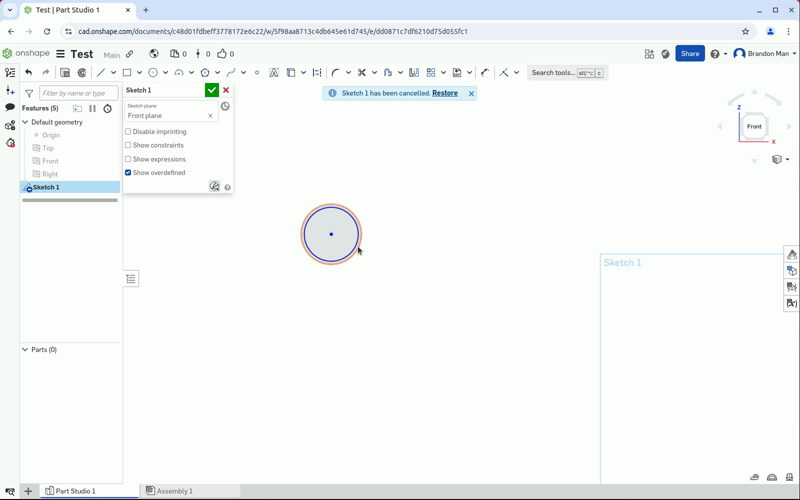
scroll(6)
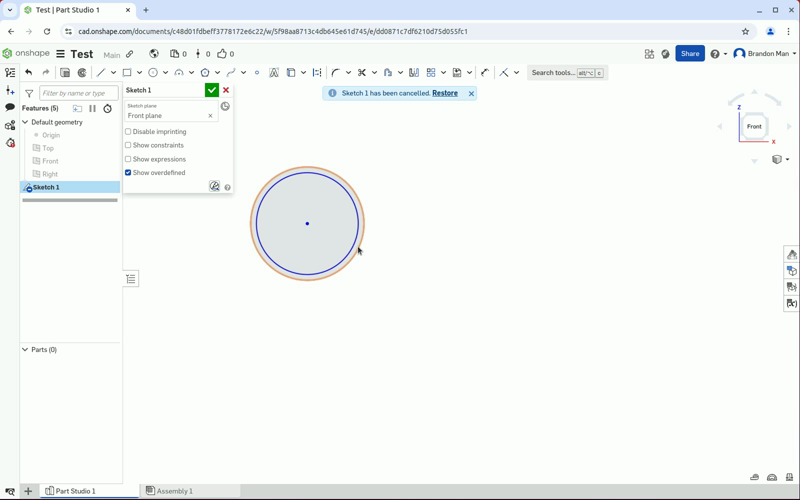
click(358, 246)
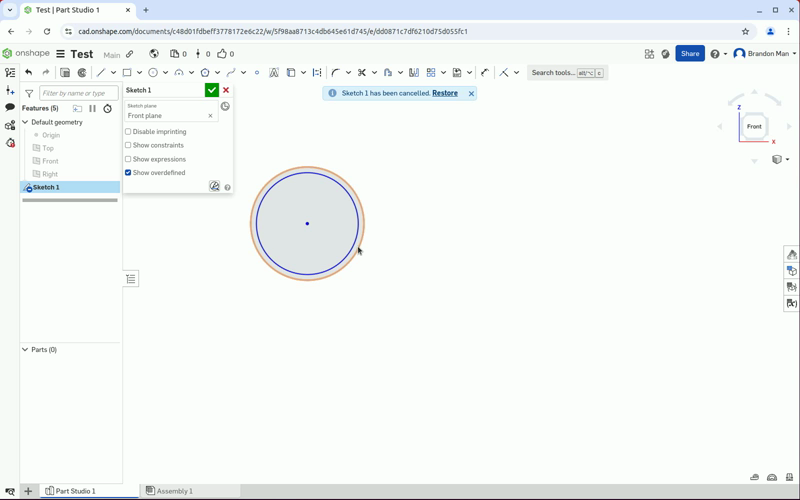
scroll(-6)
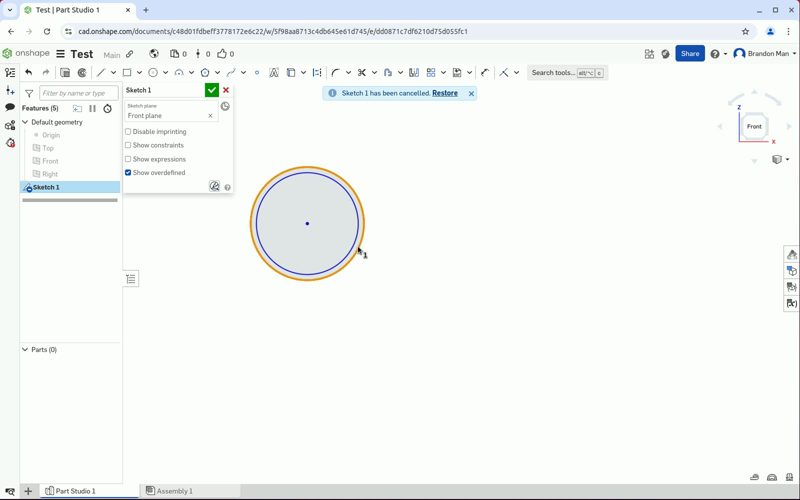
scroll(-6)
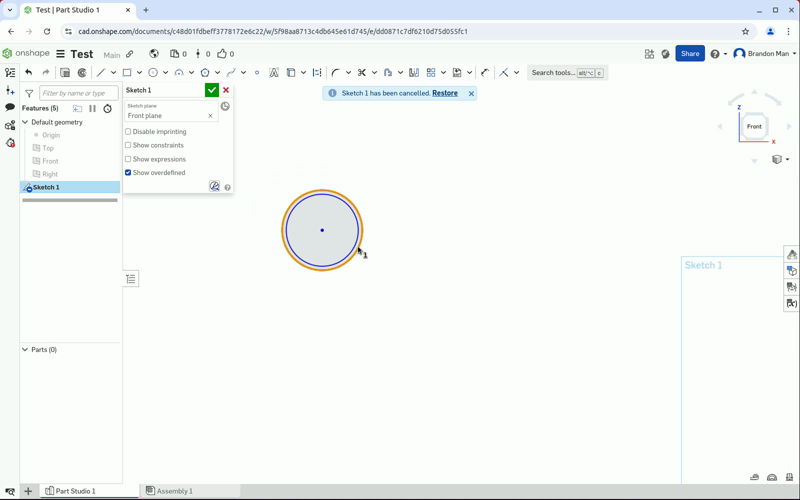
scroll(-6)
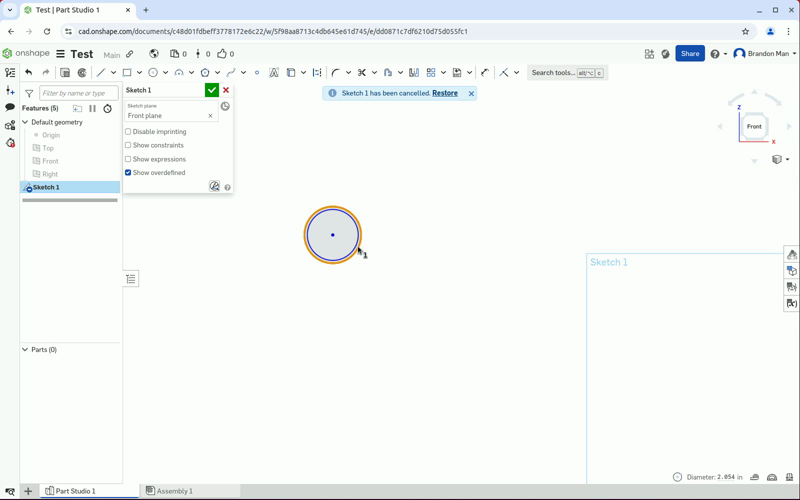
scroll(-6)
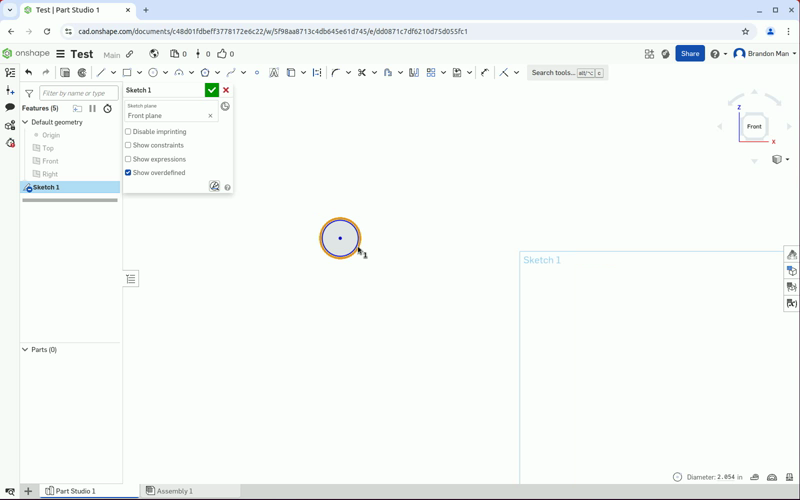
scroll(-6)
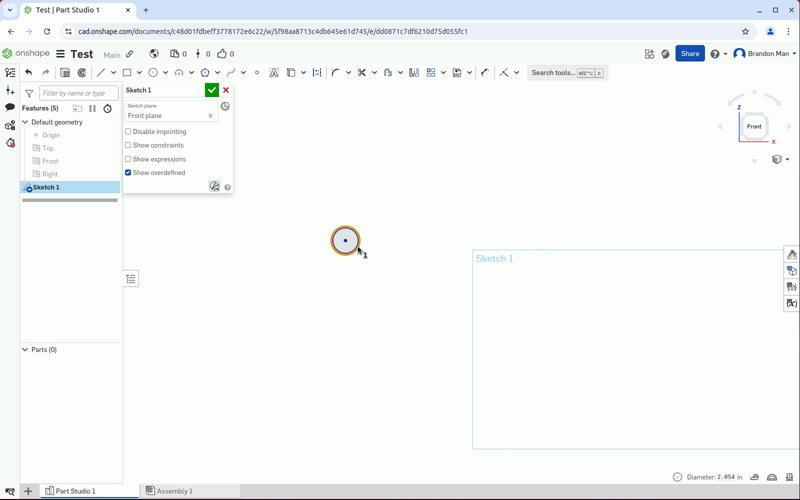
scroll(-6)
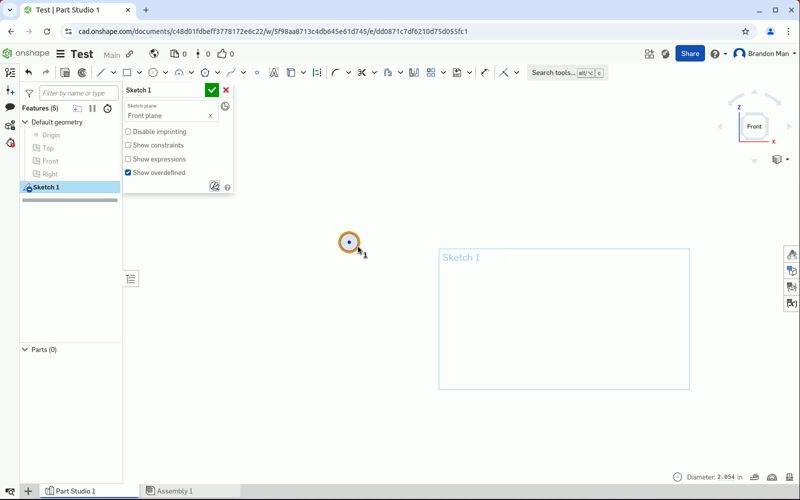
scroll(-6)
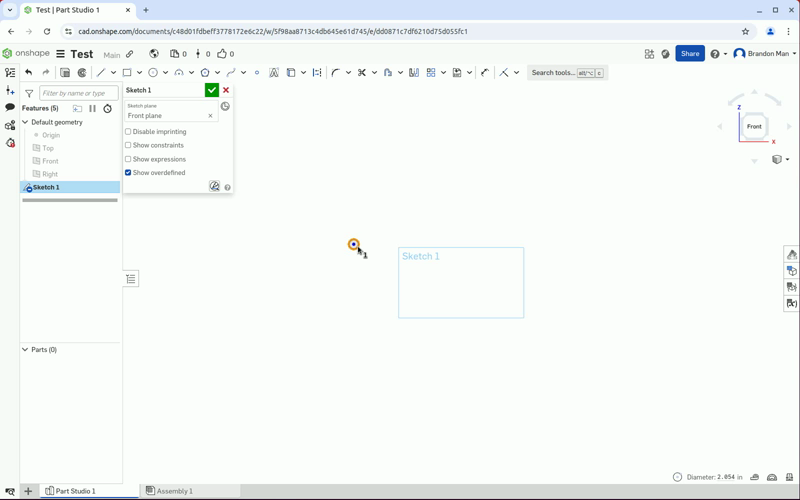
mouse_move(73, 352)
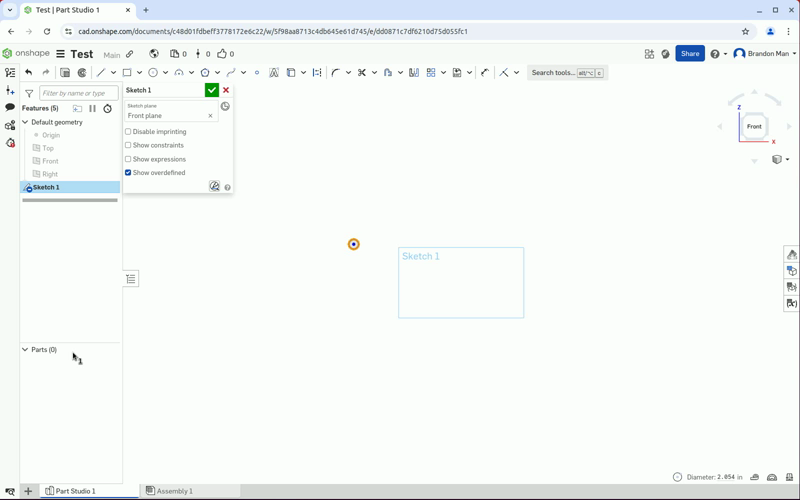
key(shift+y)
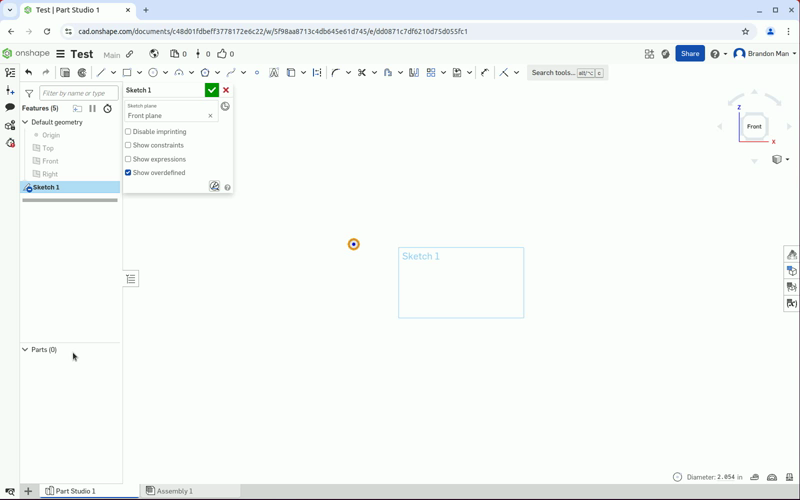
key(shift+e)
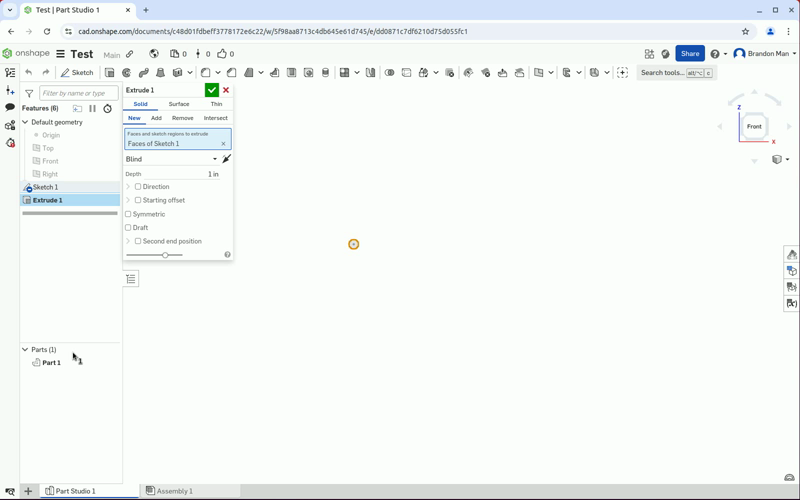
mouse_move(143, 106)
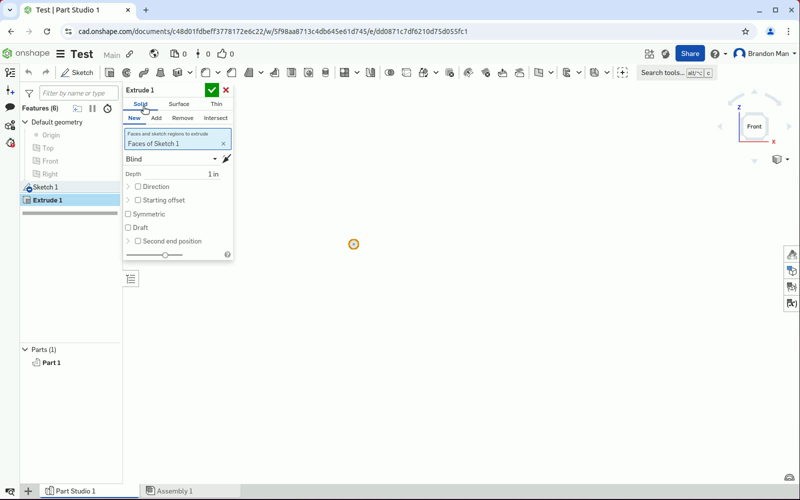
click(143, 106)
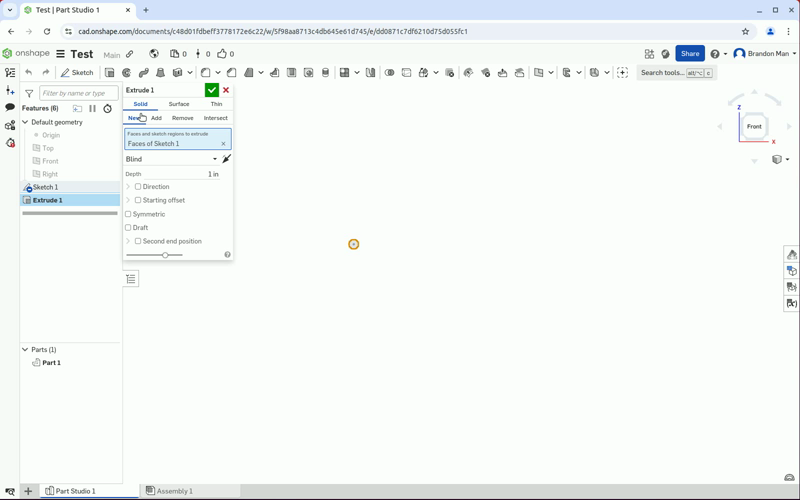
mouse_move(137, 120)
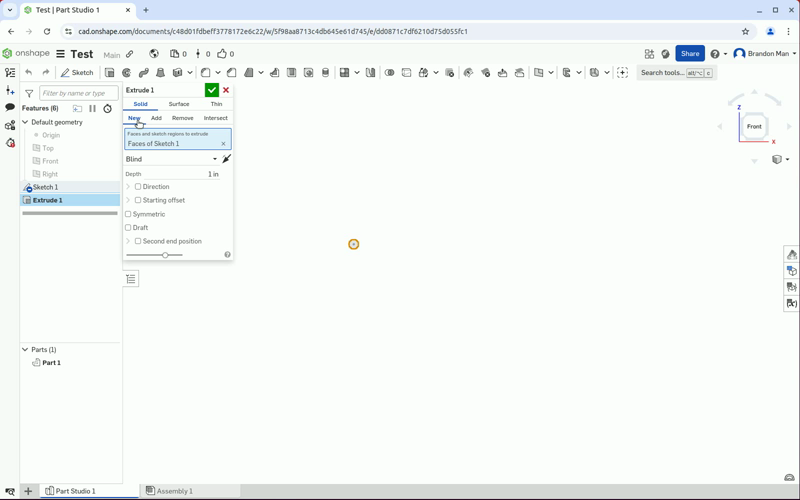
click(137, 120)
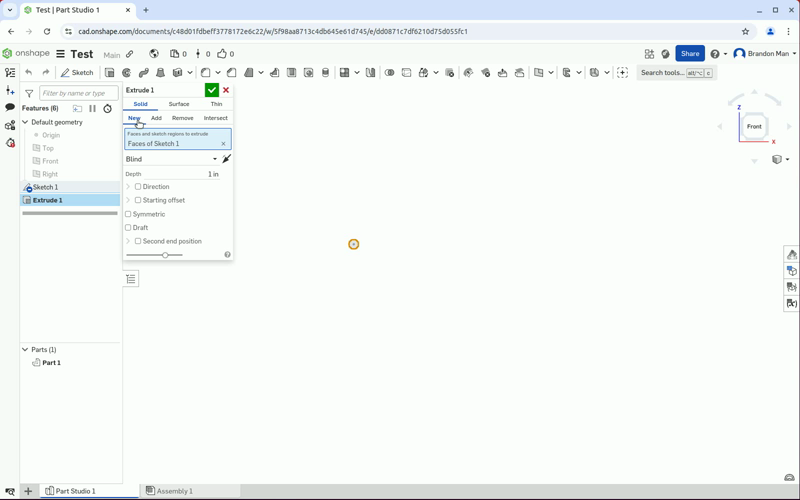
key(tab, 4)
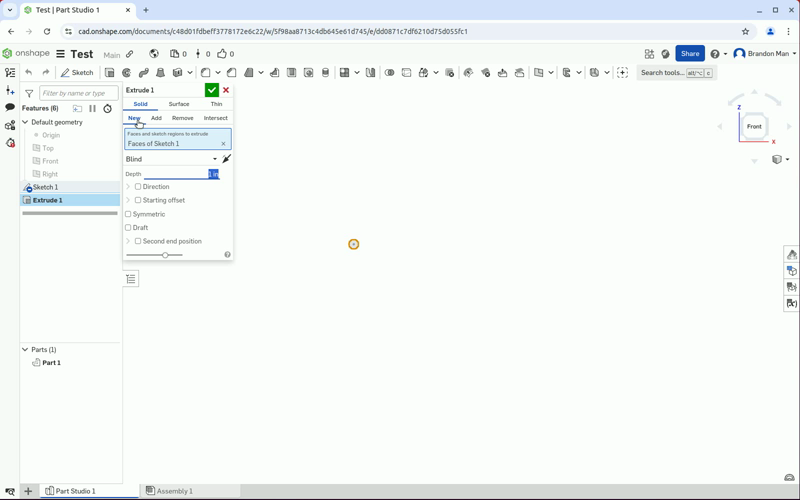
text(11.795)
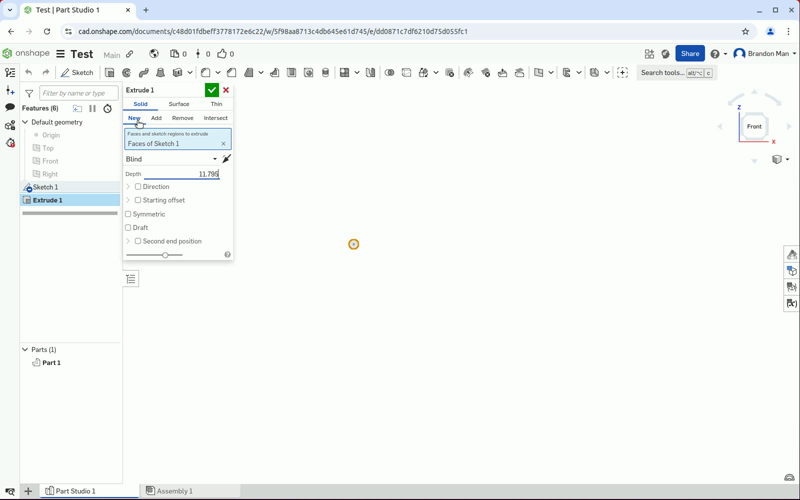
key(enter)
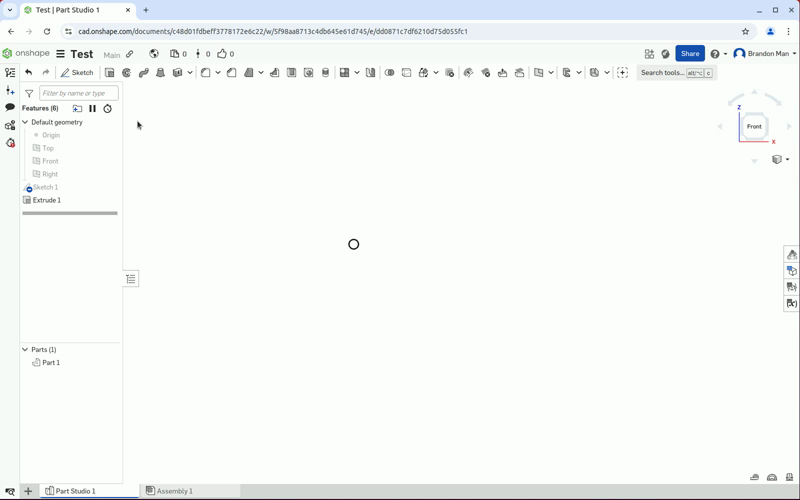
key(shift+h)
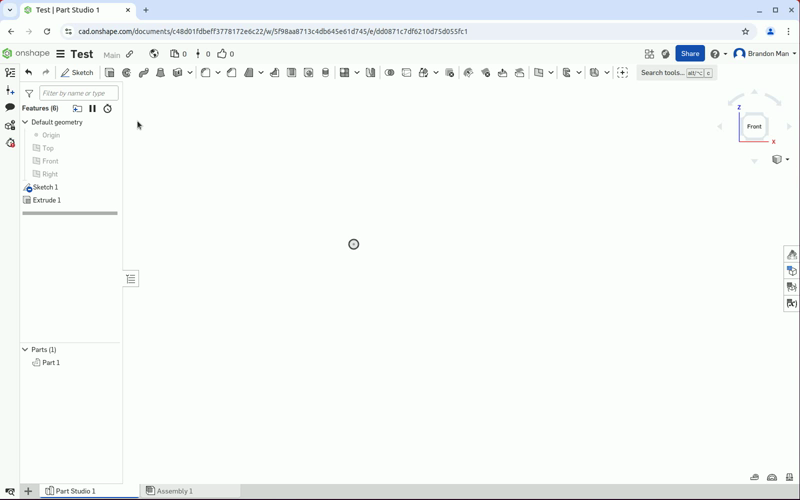
key(shift+h)
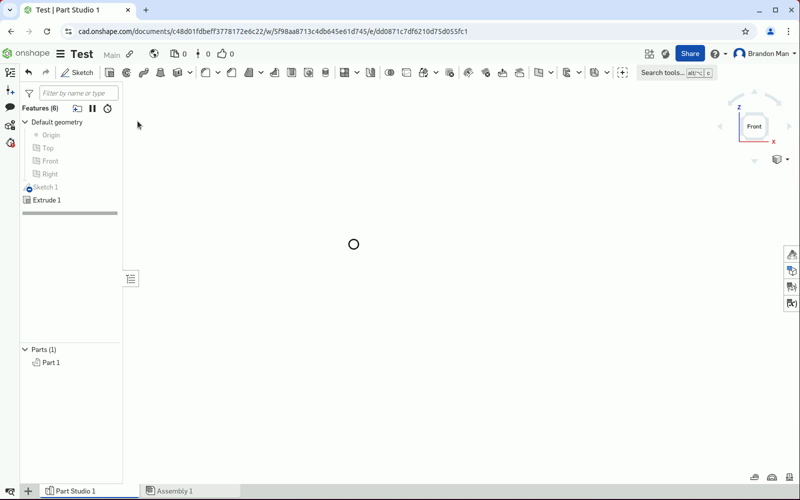
mouse_move(73, 189)
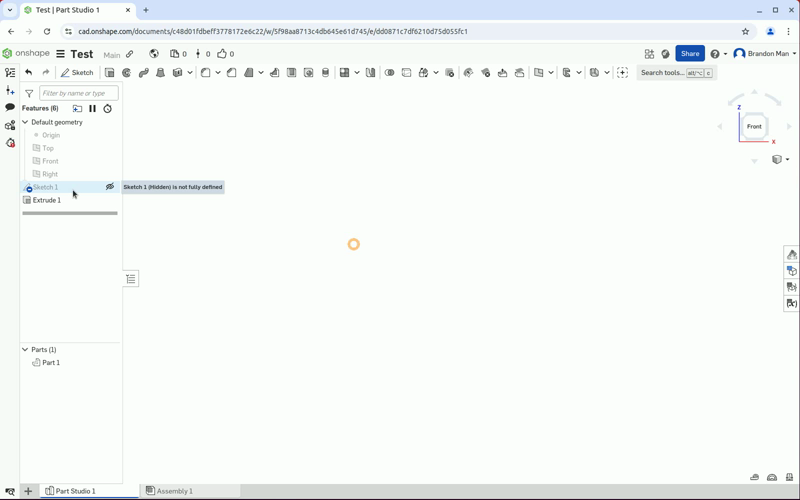
click(73, 189)
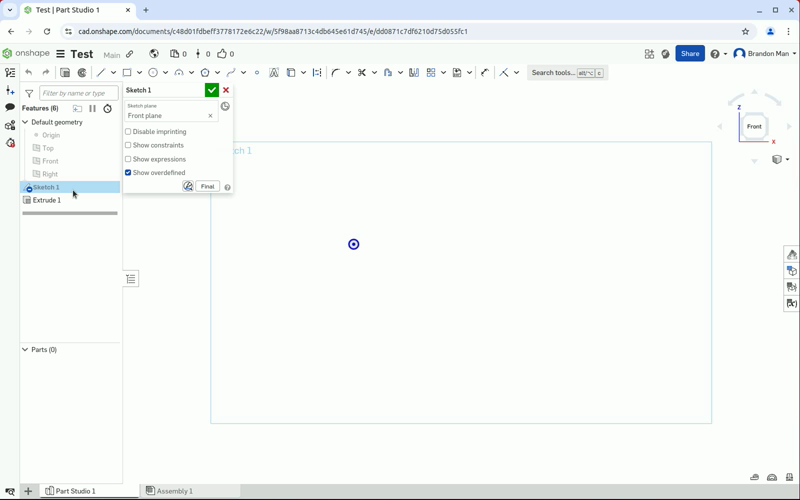
mouse_move(229, 92)
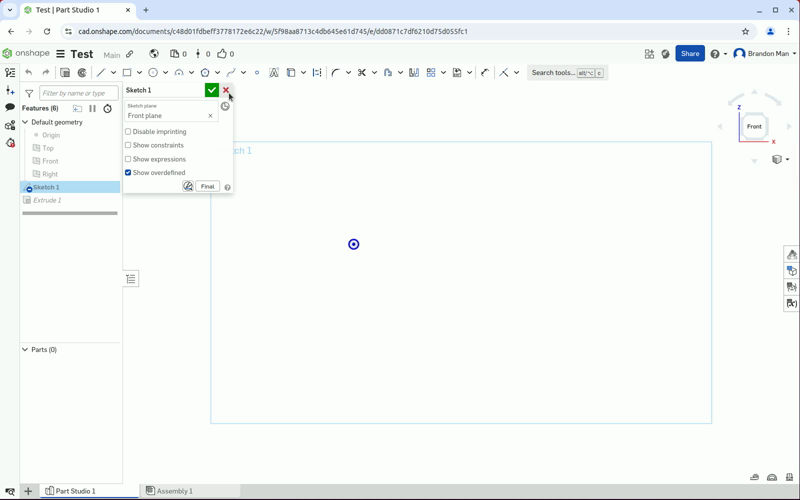
click(229, 92)
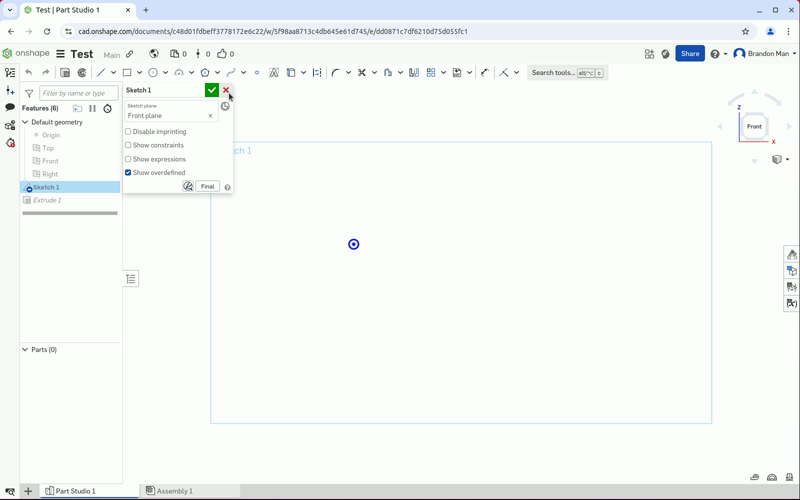
key(shift+s)
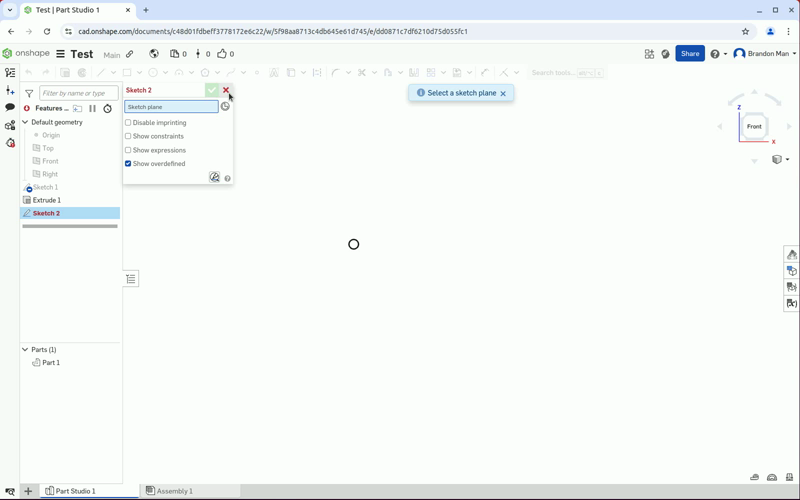
mouse_move(73, 163)
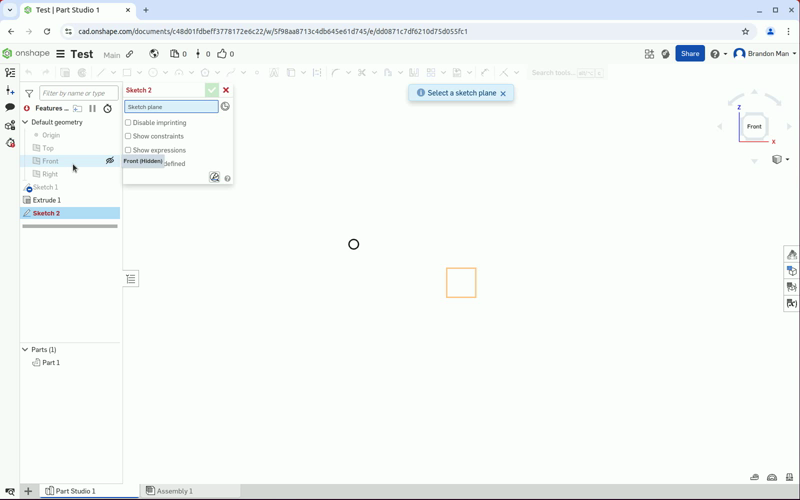
click(73, 163)
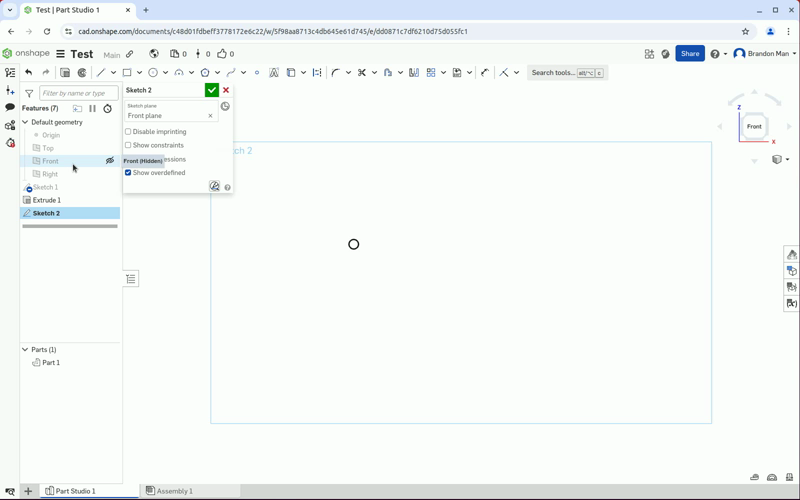
mouse_move(73, 352)
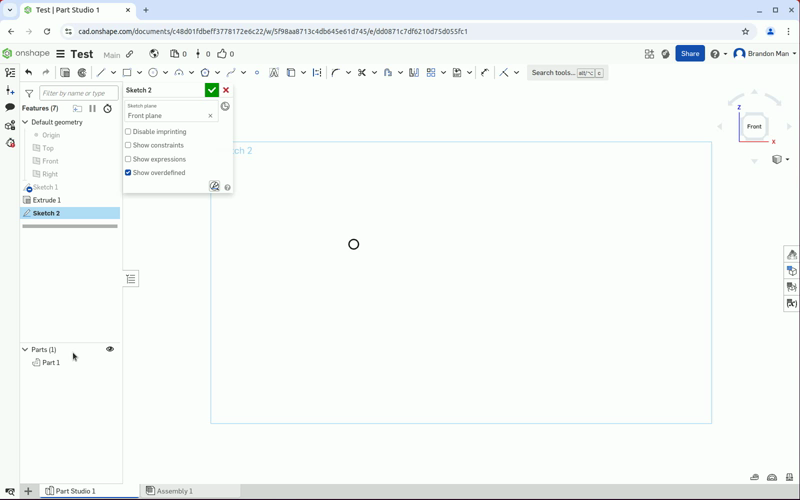
key(y)
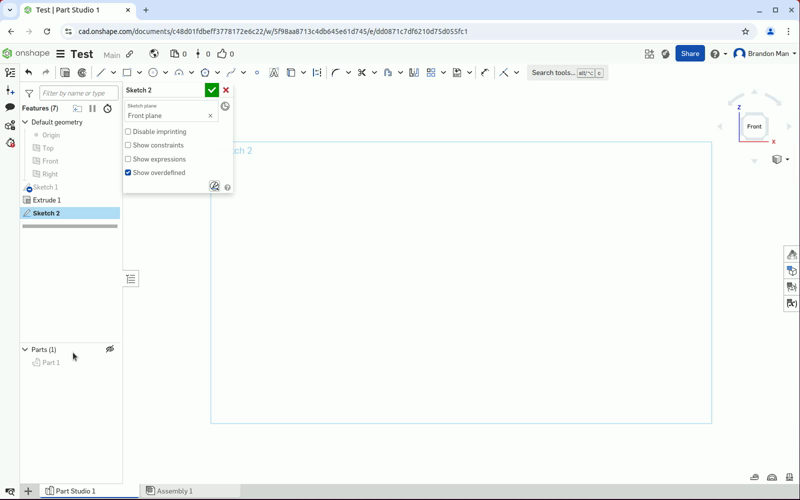
key(c)
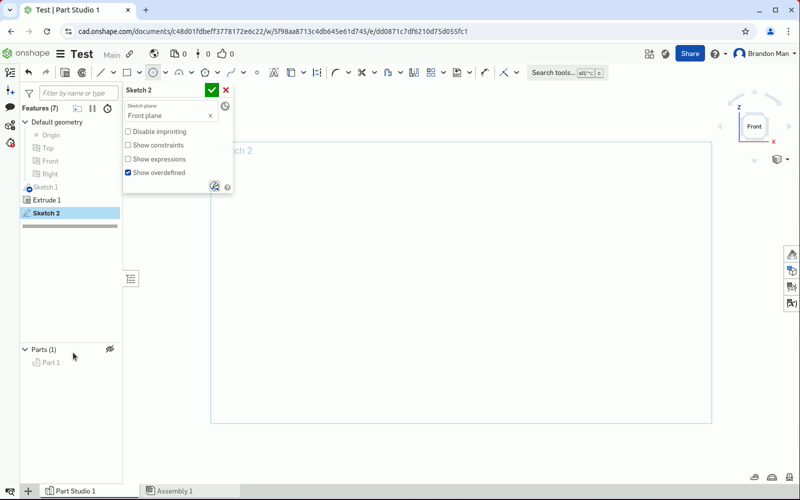
key_down(shift)
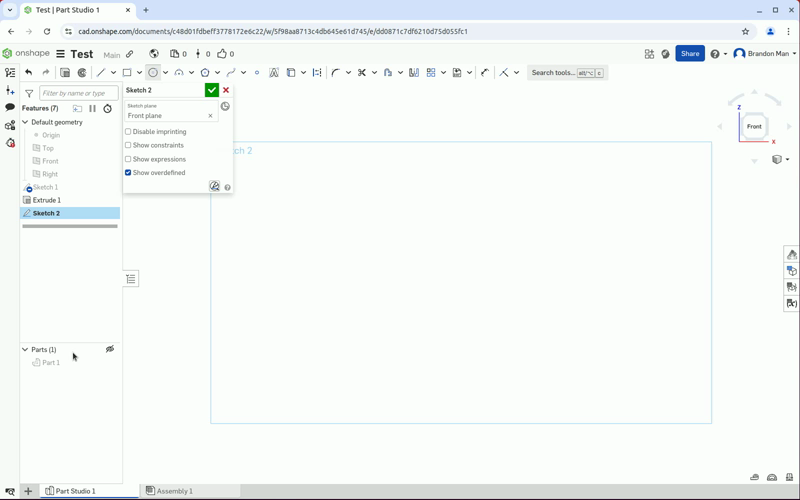
mouse_move(371, 245)
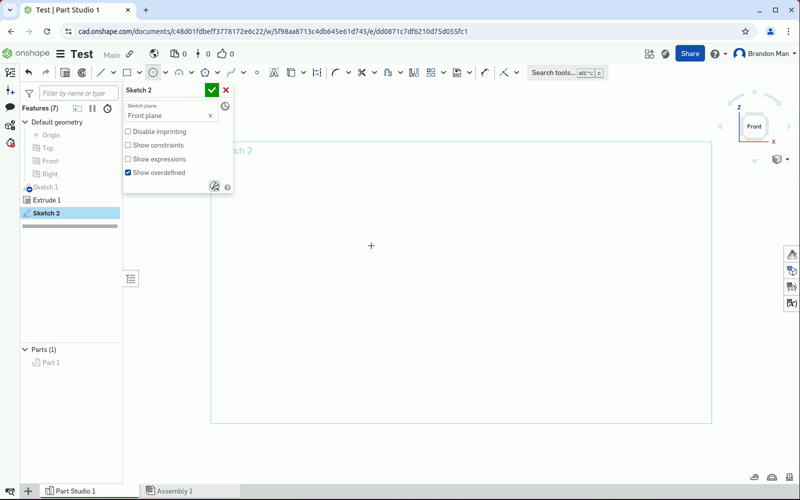
click(371, 245)
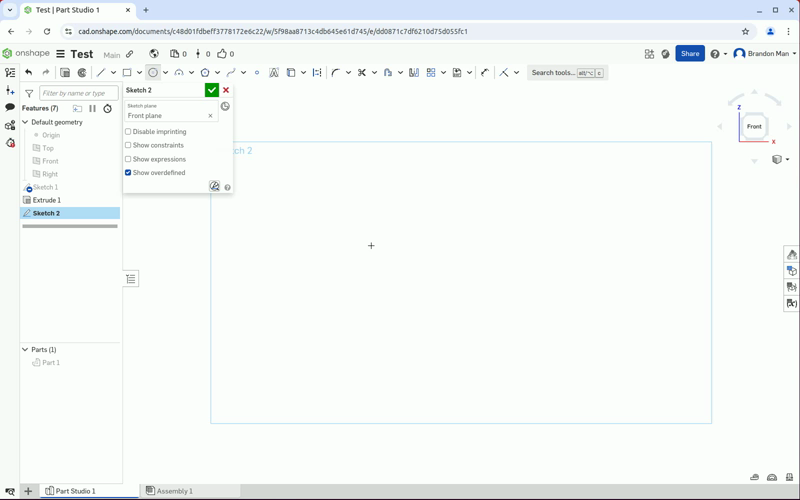
key_up(shift)
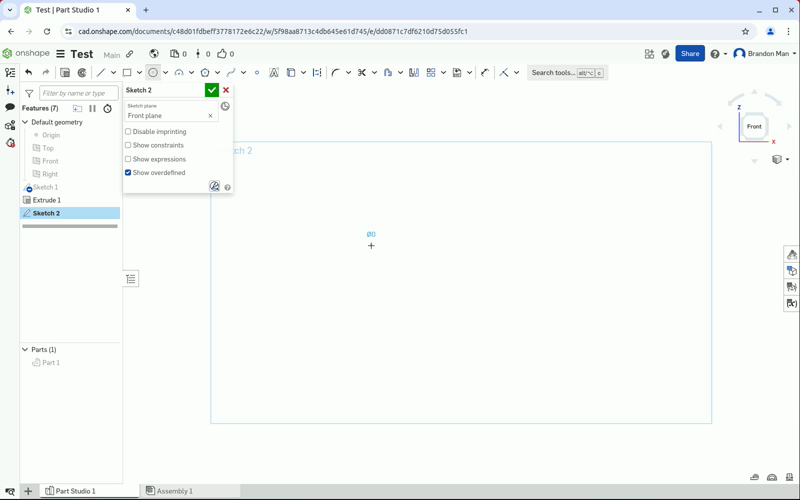
mouse_move(376, 245)
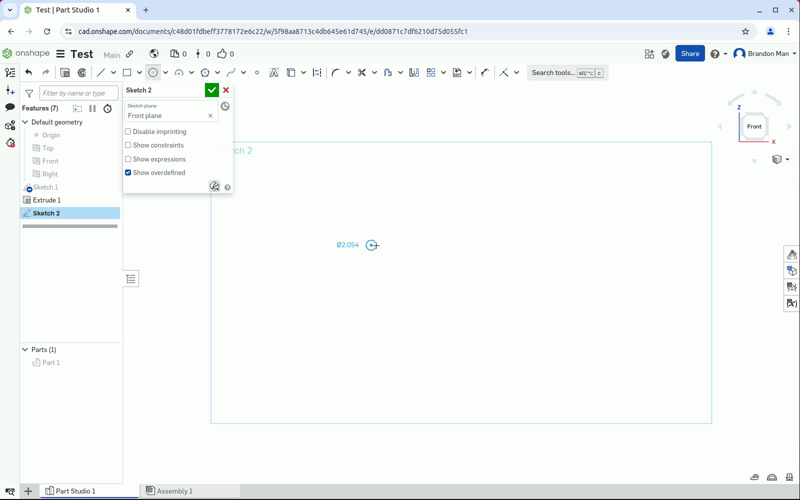
click(376, 245)
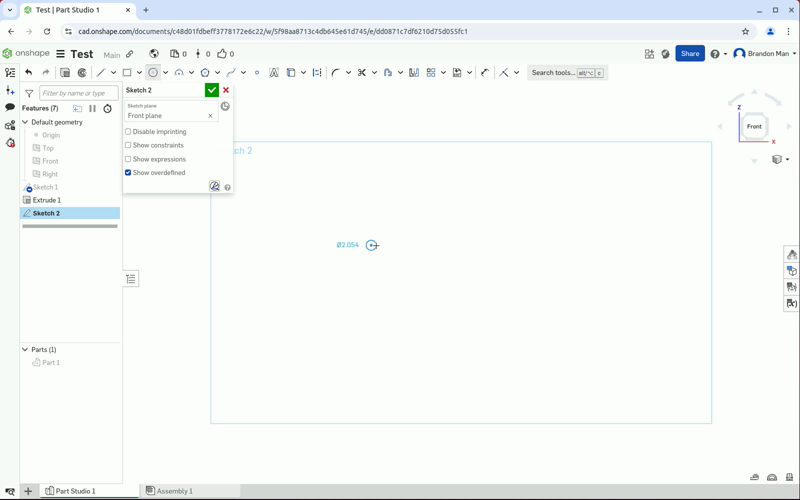
key(esc)
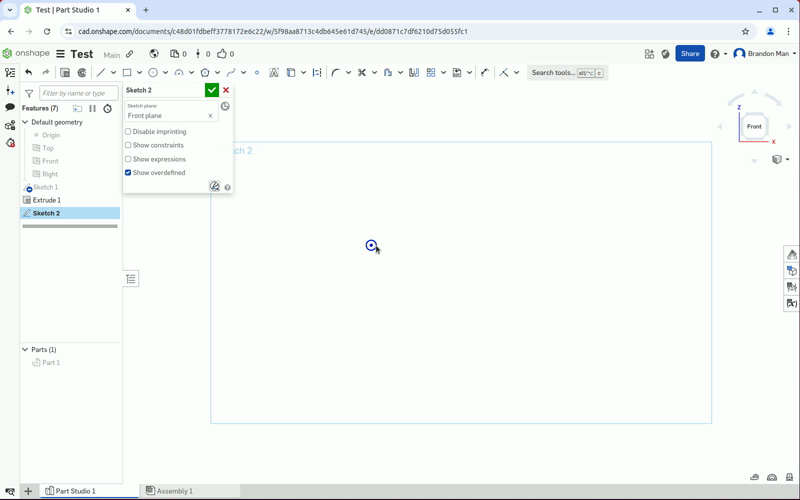
key(c)
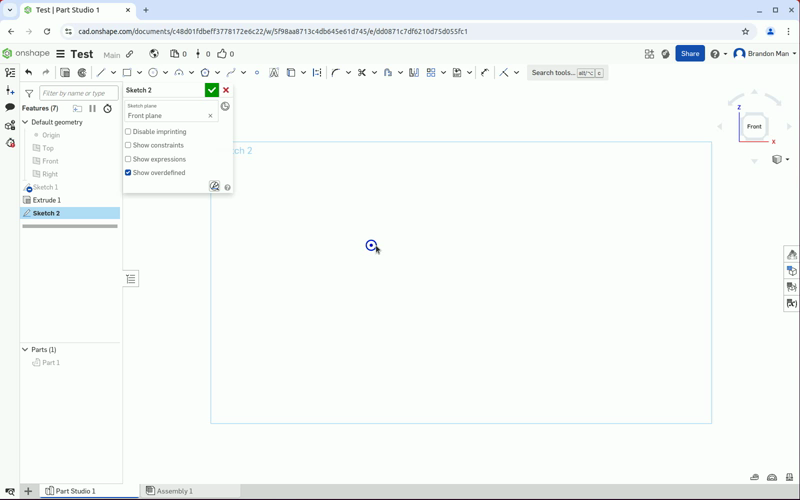
key_down(shift)
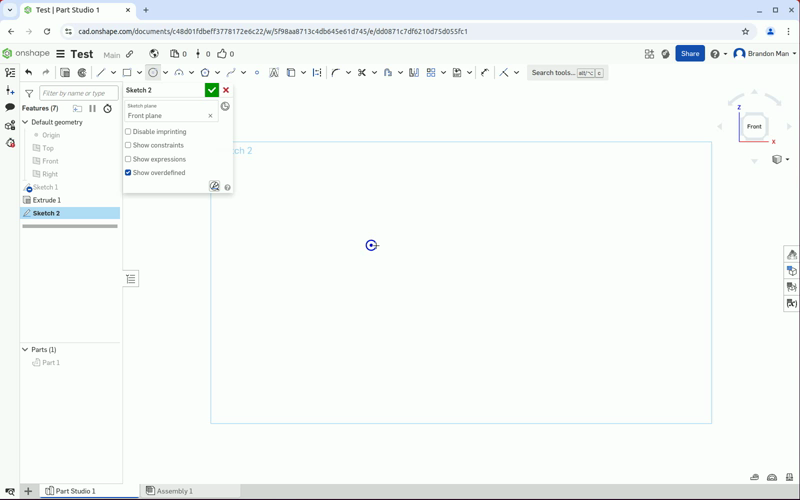
mouse_move(371, 245)
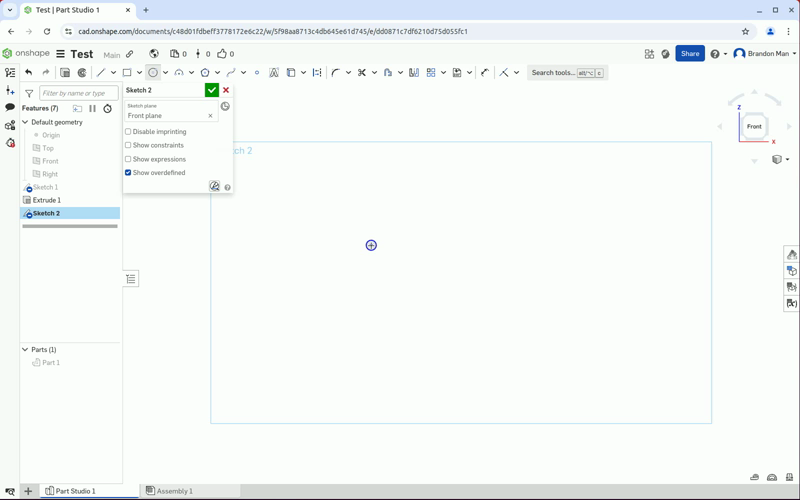
click(371, 245)
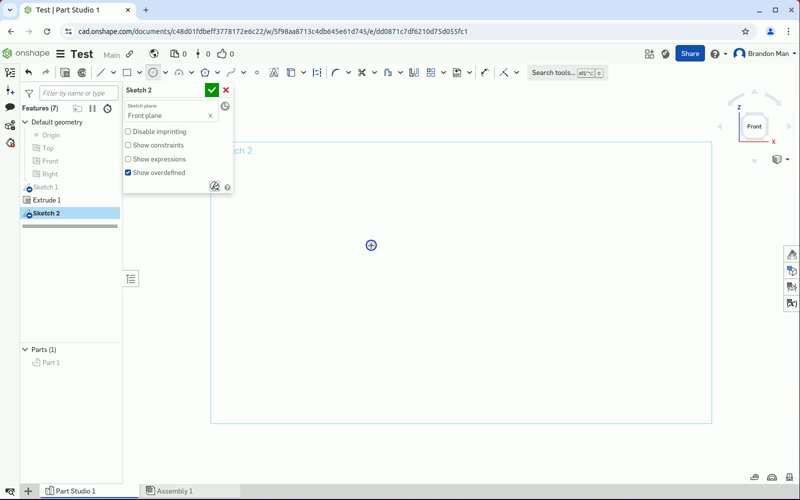
key_up(shift)
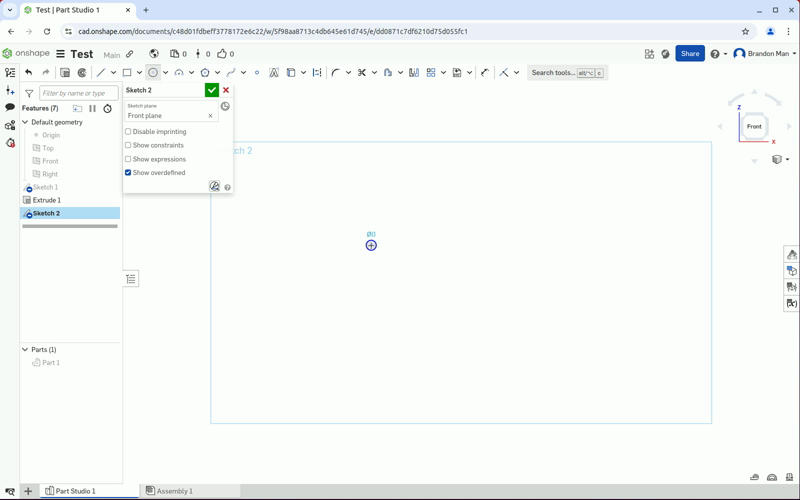
mouse_move(375, 245)
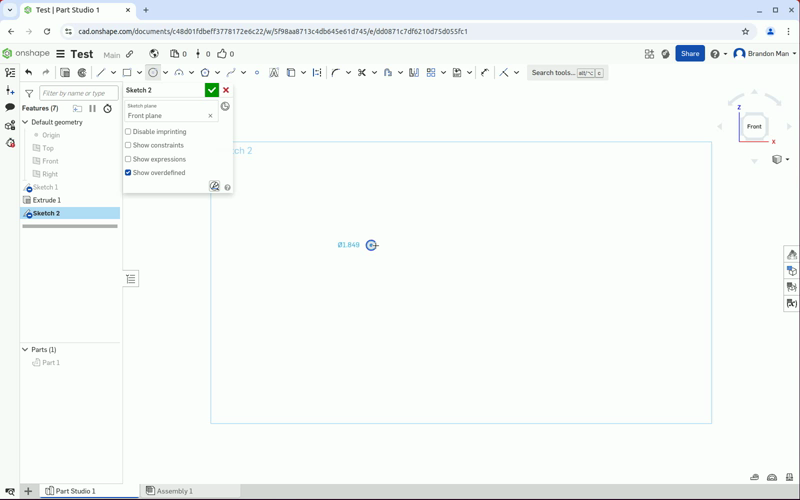
scroll(6)
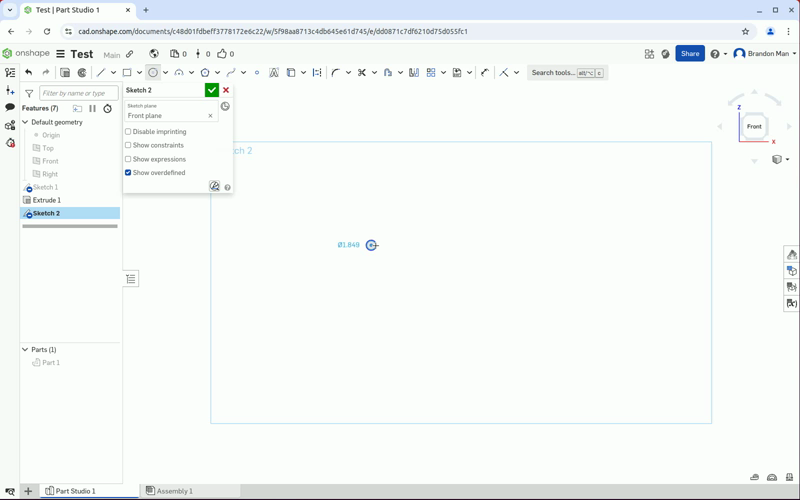
scroll(6)
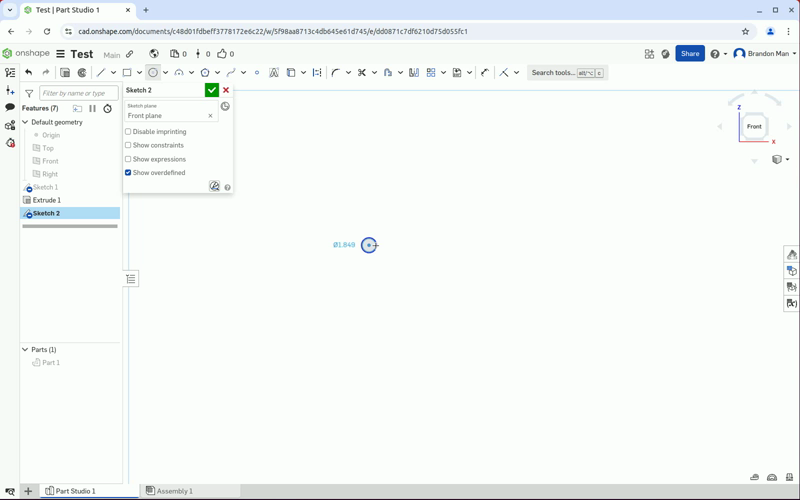
scroll(6)
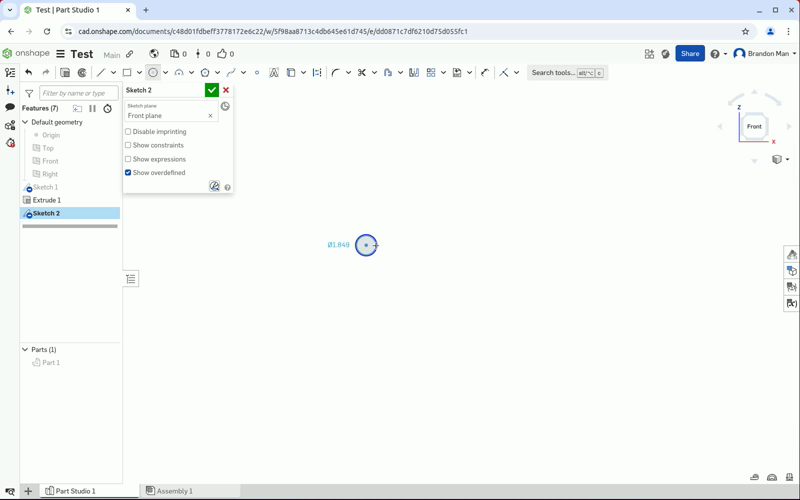
scroll(6)
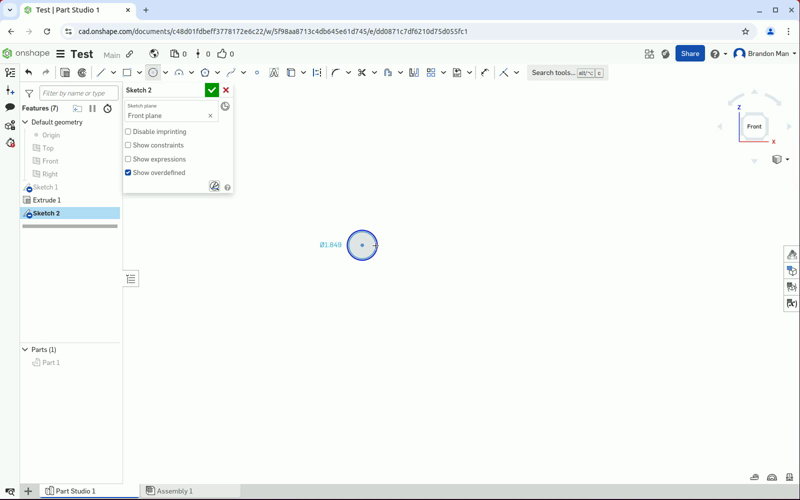
scroll(6)
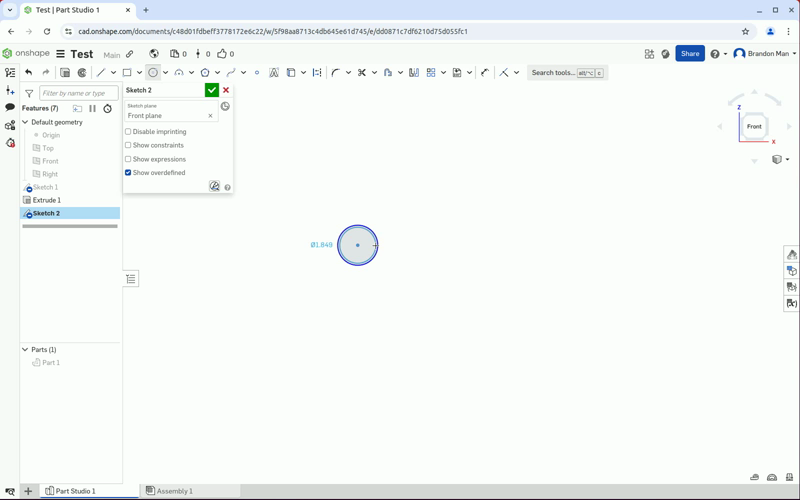
scroll(6)
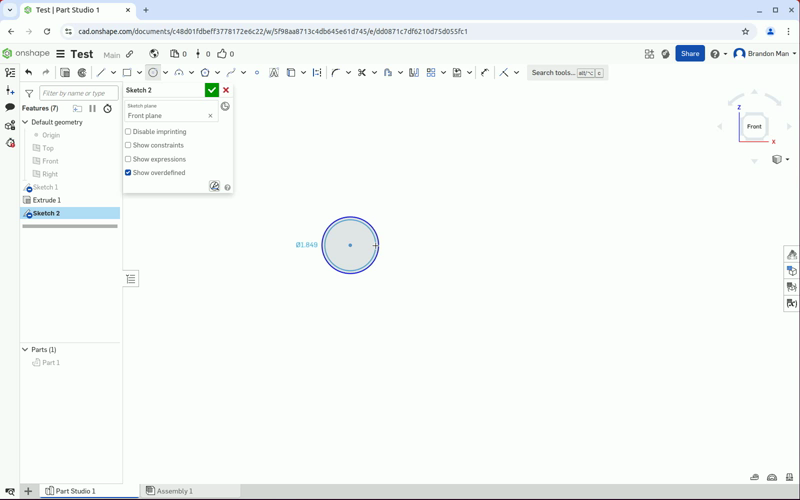
scroll(6)
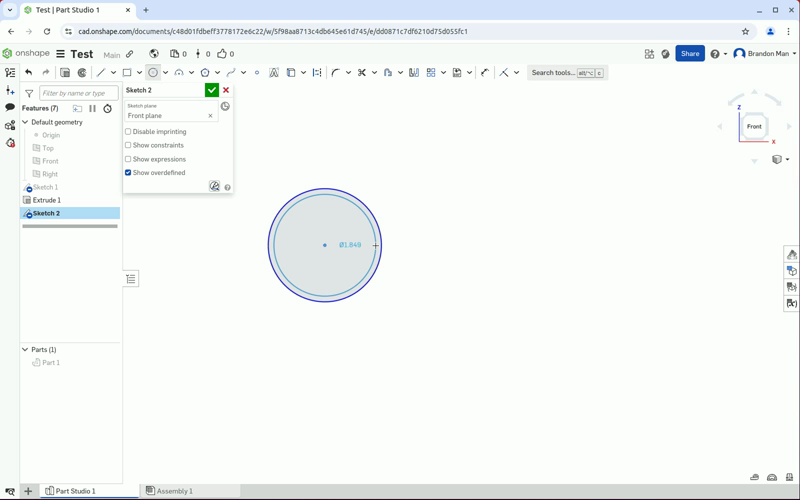
click(375, 245)
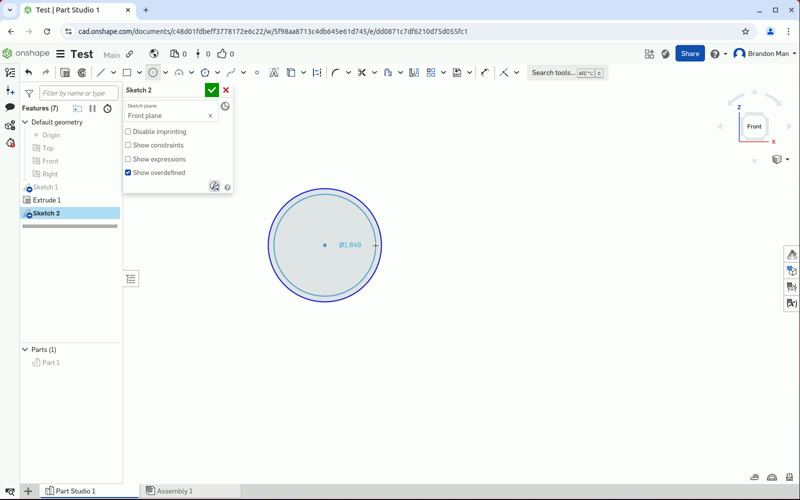
scroll(-6)
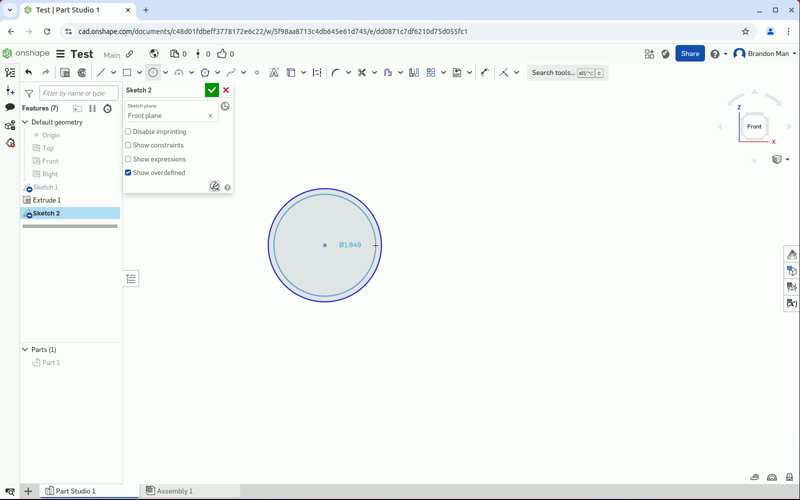
scroll(-6)
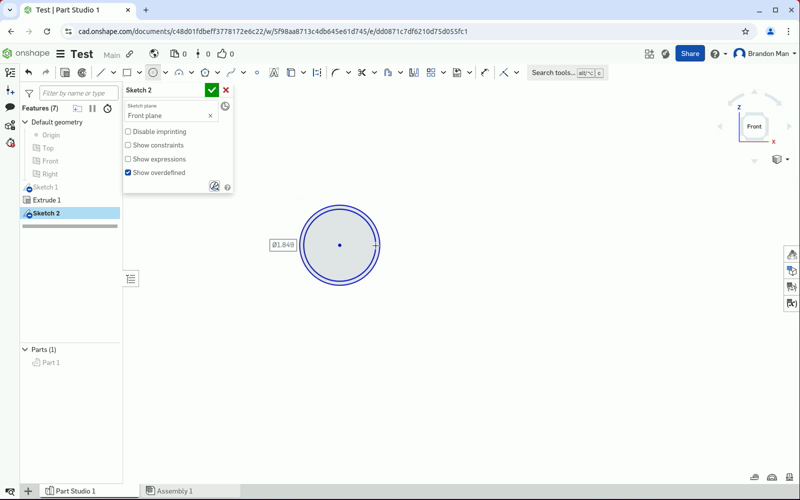
scroll(-6)
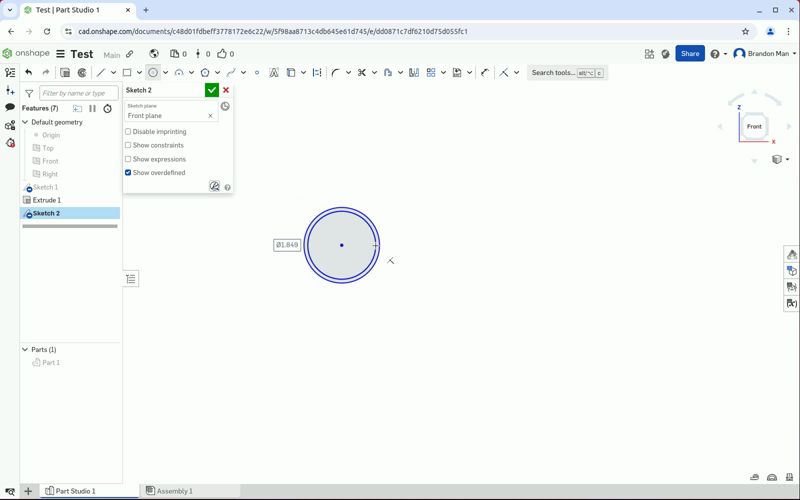
scroll(-6)
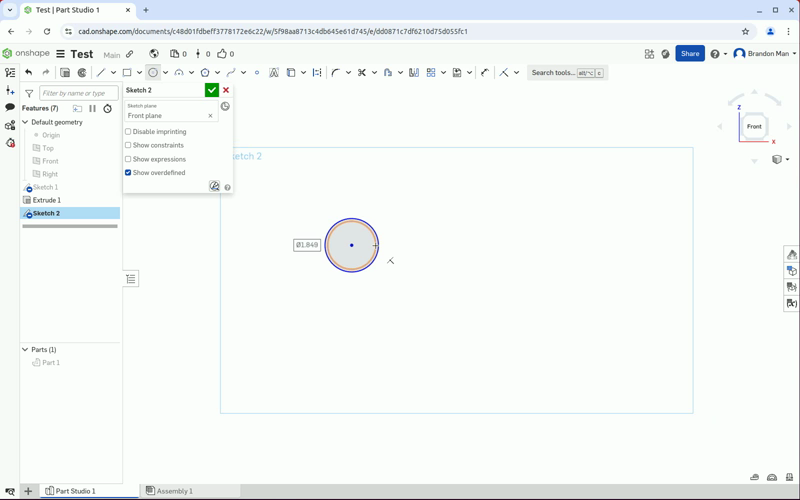
scroll(-6)
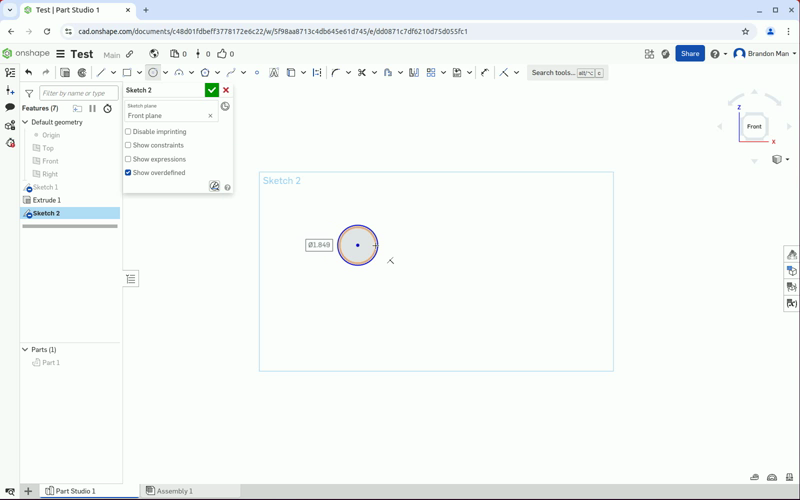
scroll(-6)
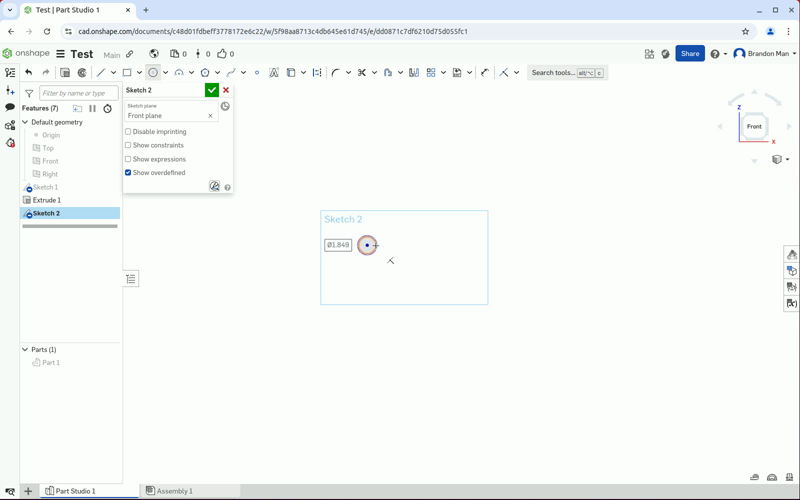
scroll(-6)
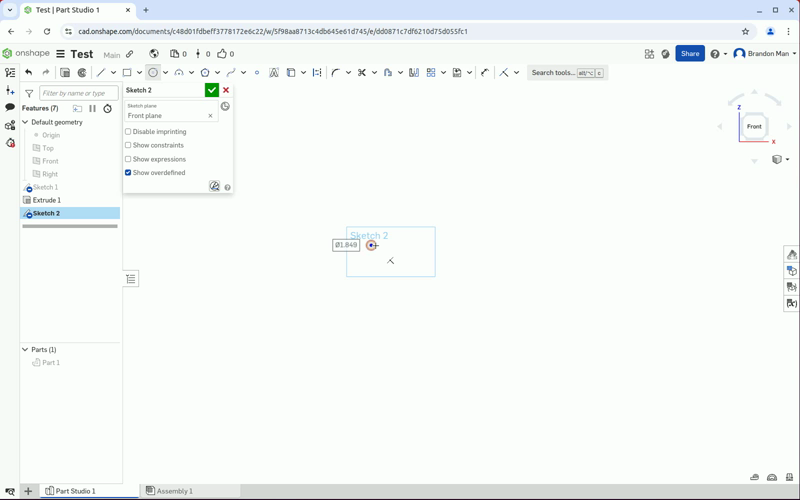
key(esc)
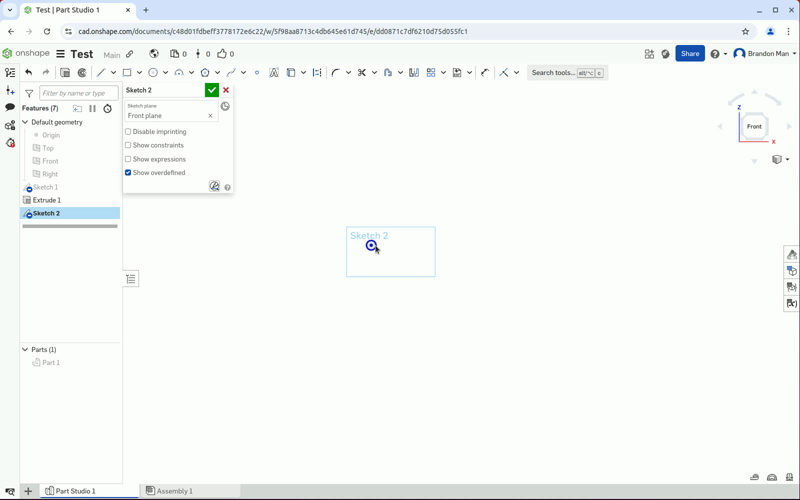
mouse_move(371, 249)
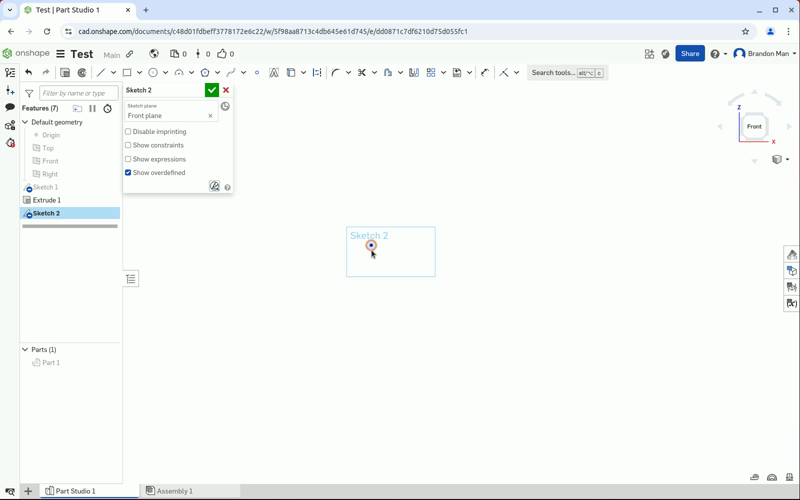
scroll(6)
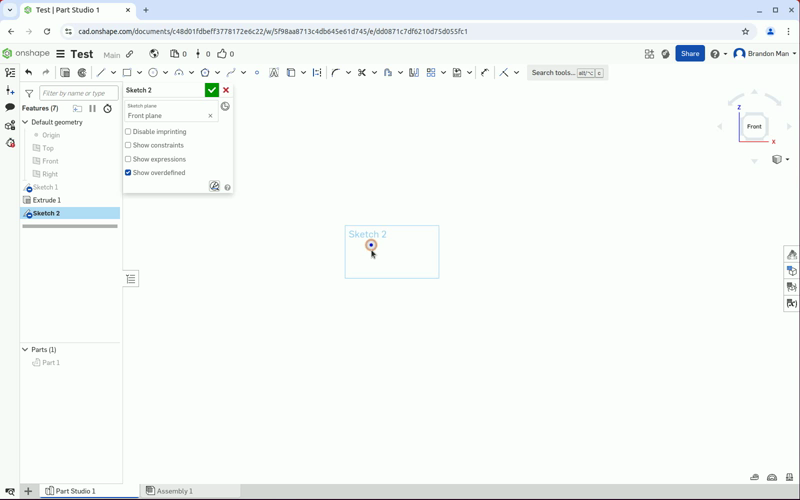
scroll(6)
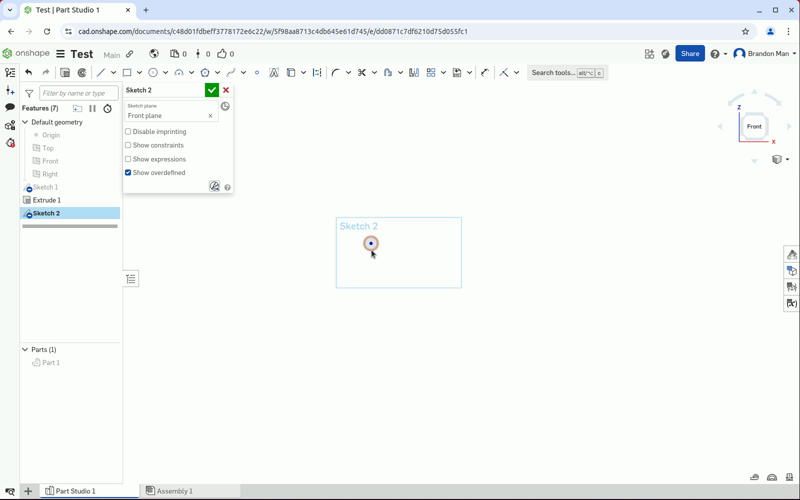
scroll(6)
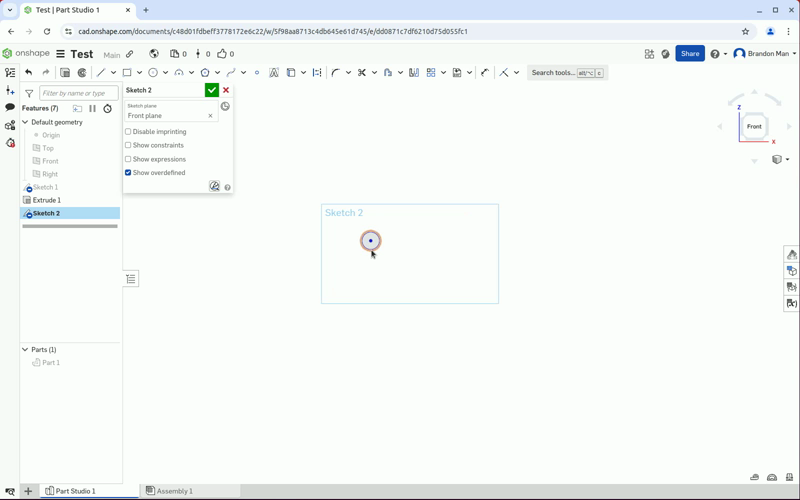
scroll(6)
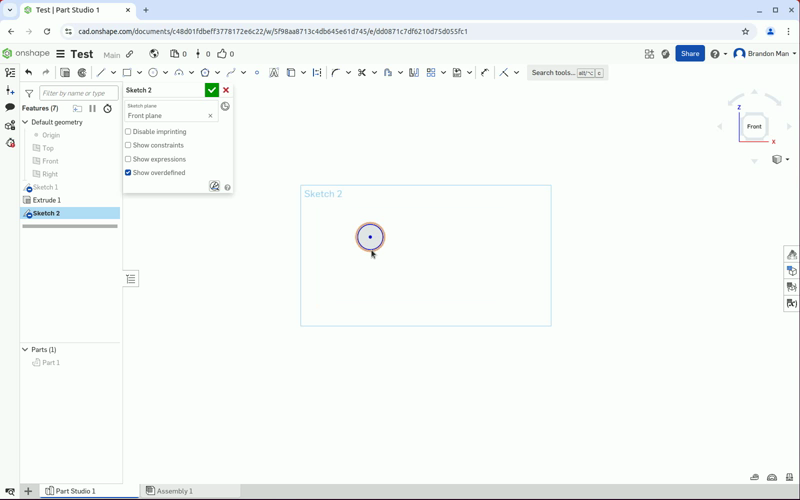
scroll(6)
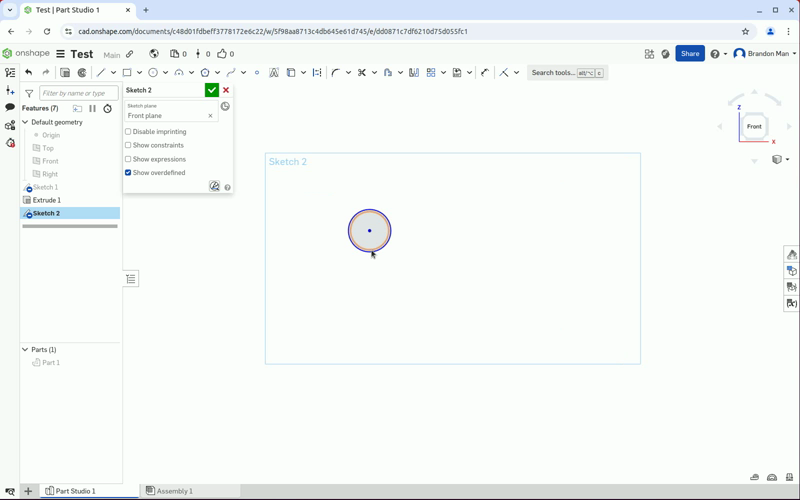
scroll(6)
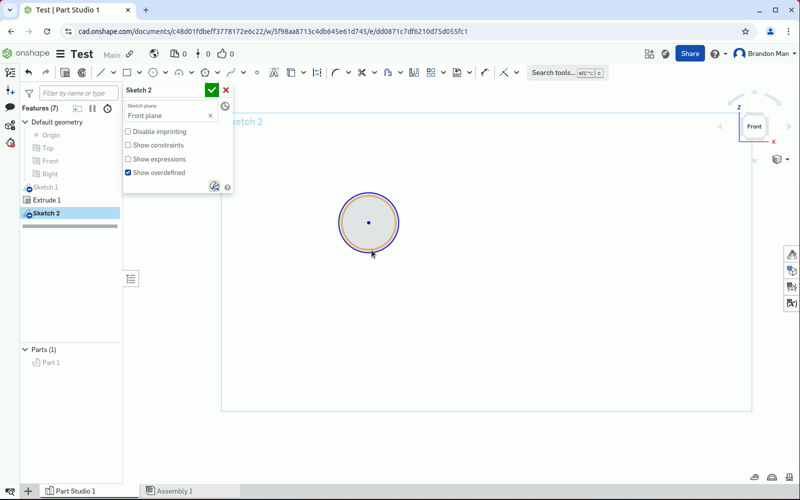
scroll(6)
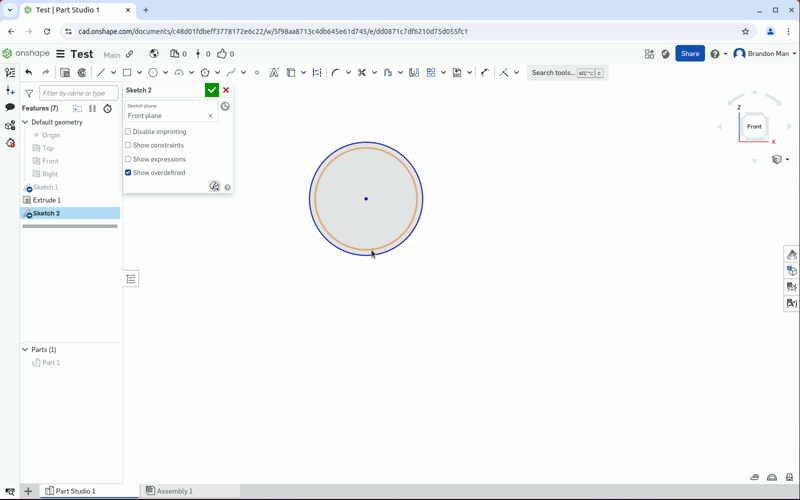
click(371, 249)
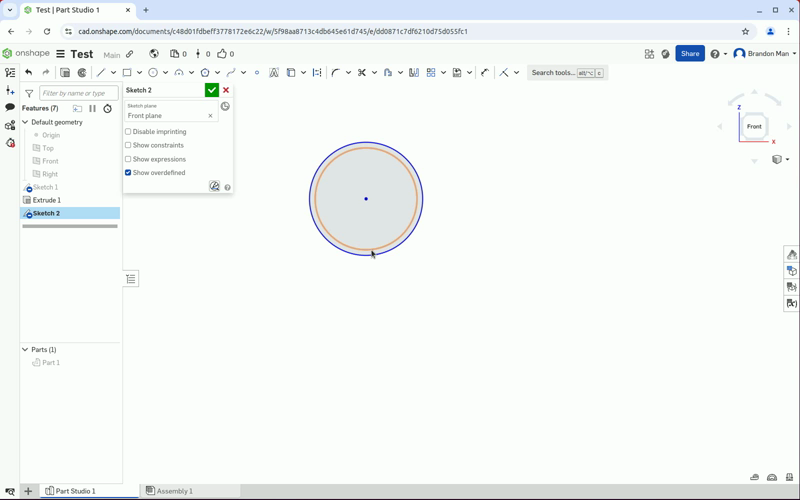
scroll(-6)
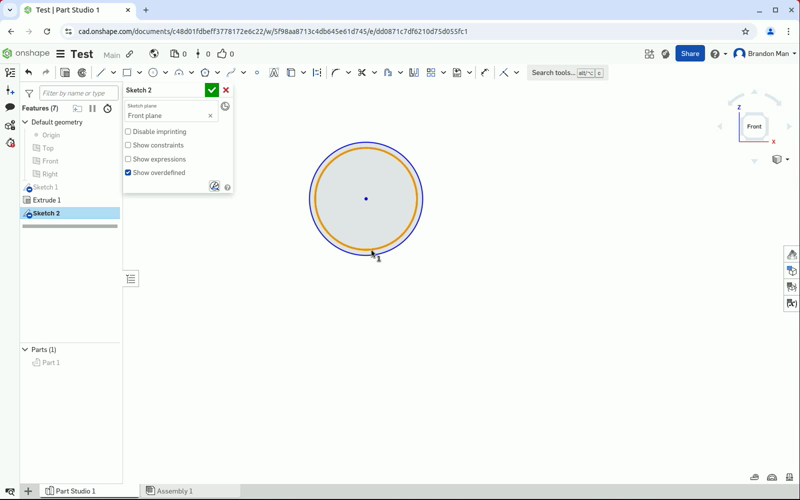
scroll(-6)
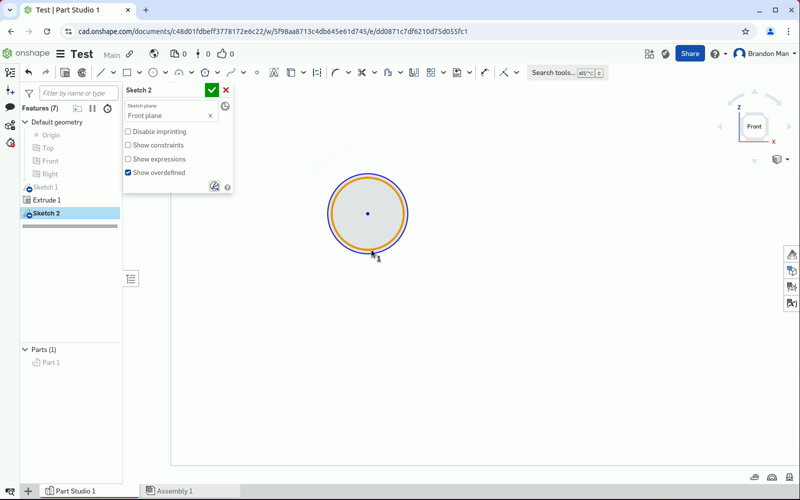
scroll(-6)
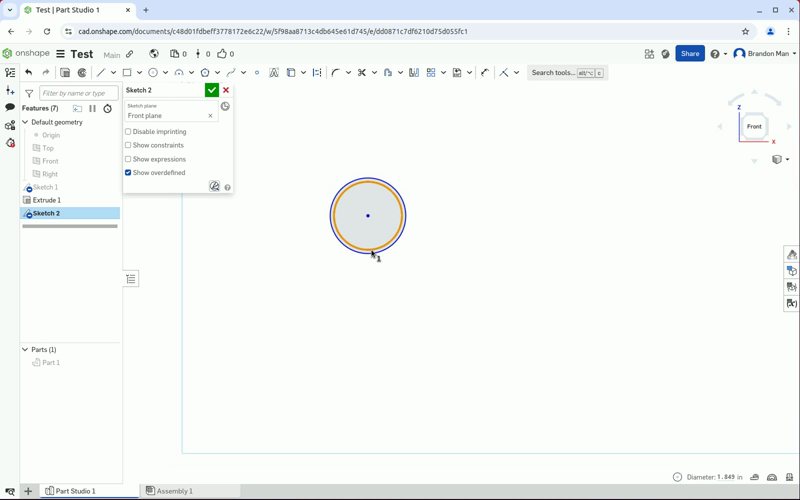
scroll(-6)
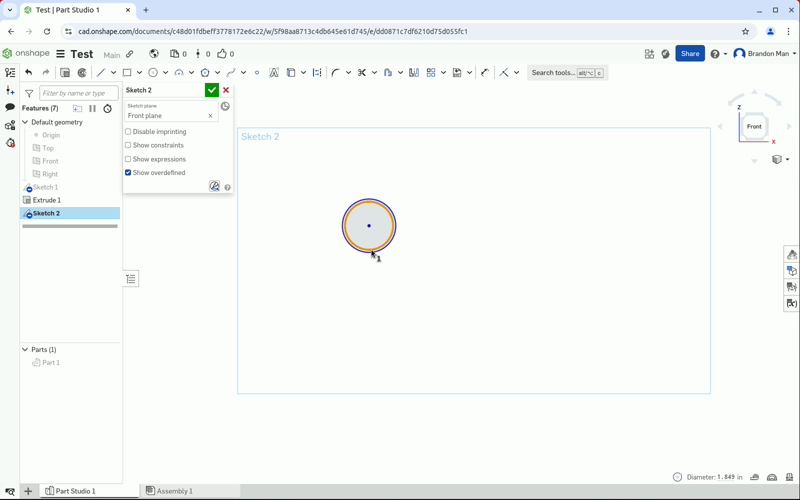
scroll(-6)
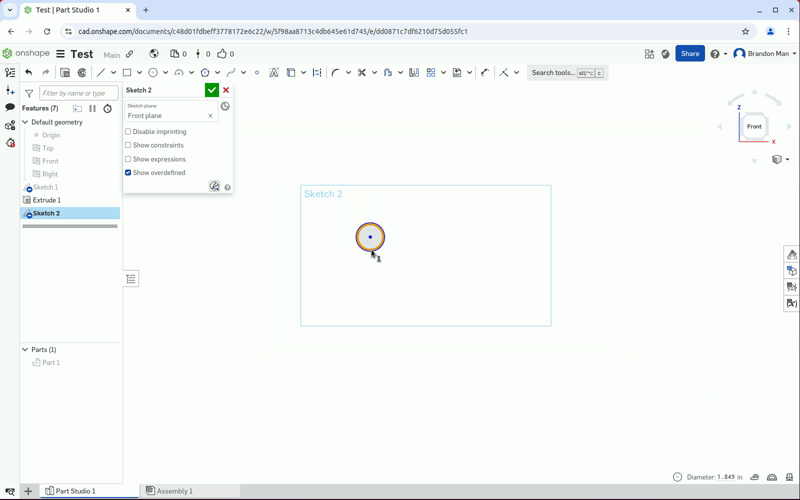
scroll(-6)
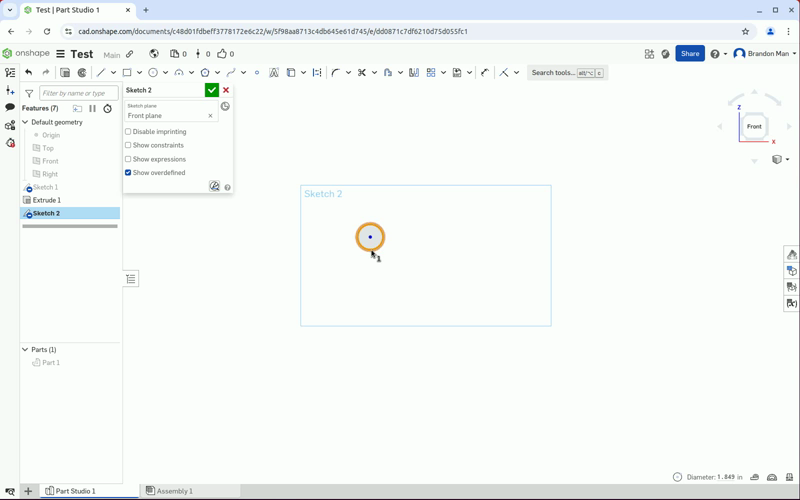
scroll(-6)
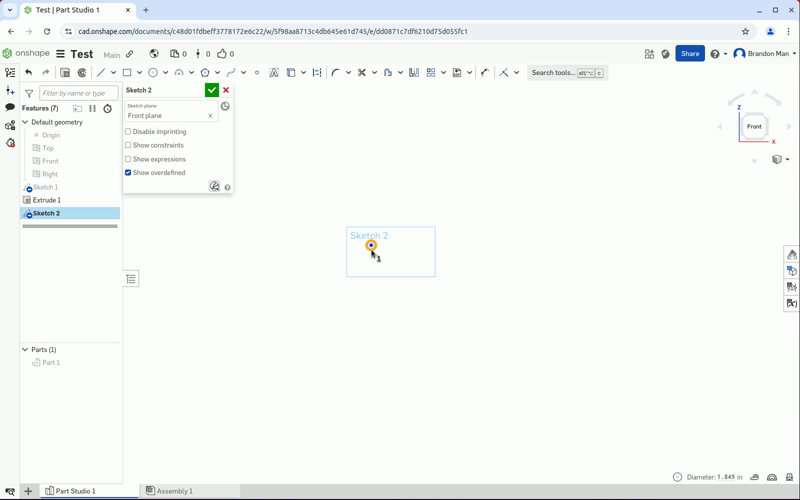
mouse_move(73, 352)
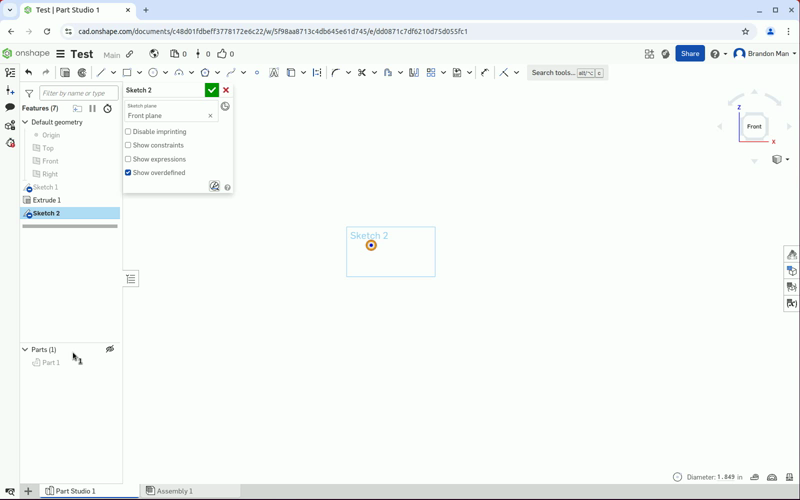
key(shift+y)
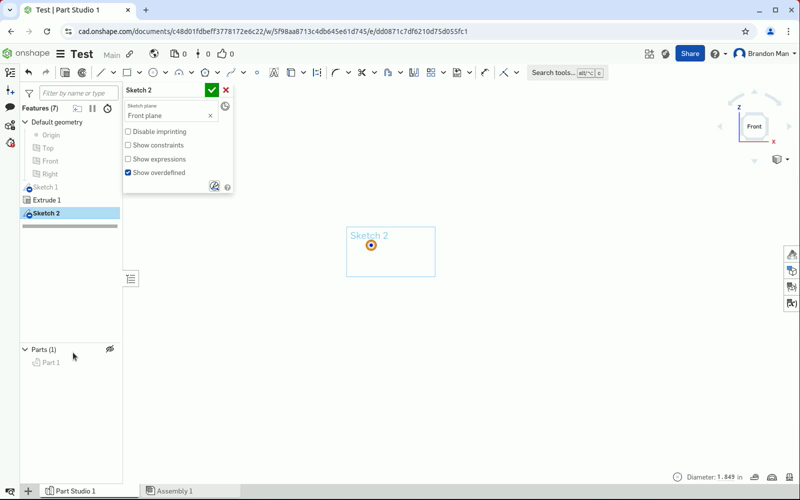
key(shift+e)
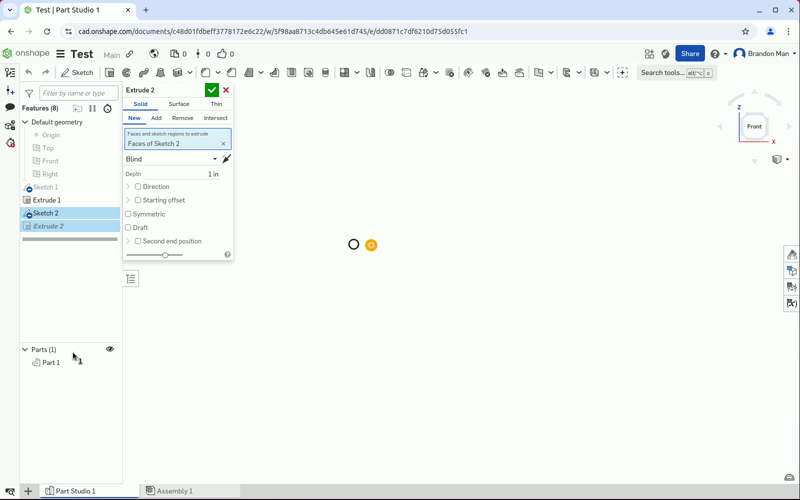
mouse_move(143, 106)
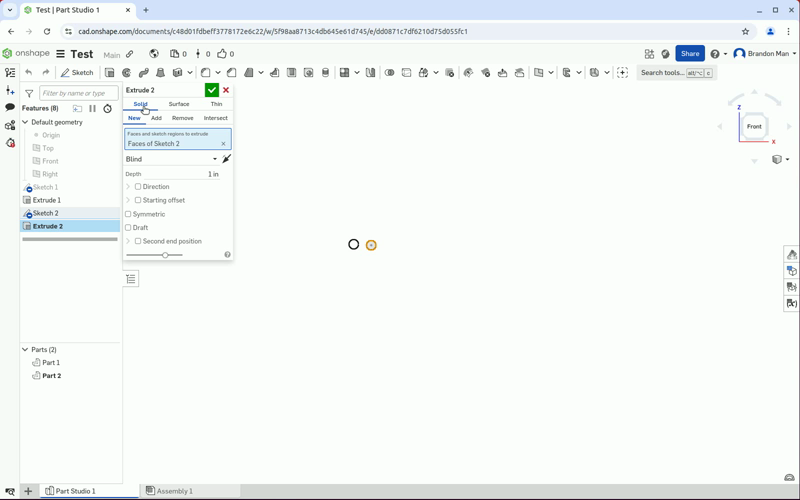
click(143, 106)
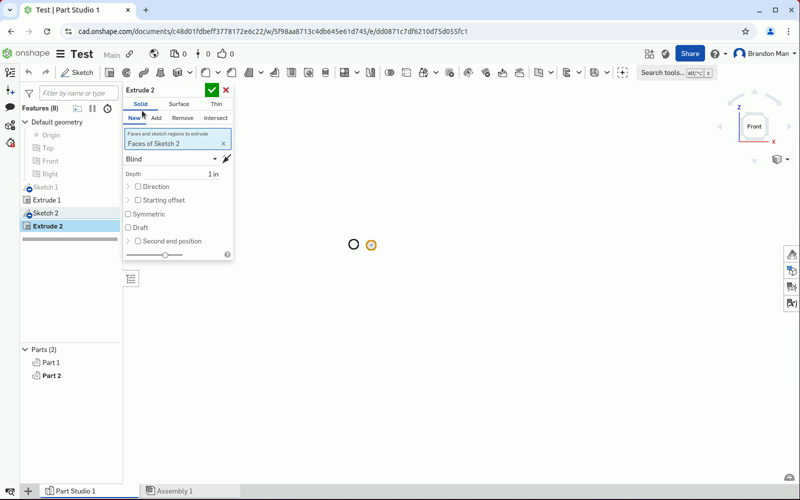
mouse_move(137, 120)
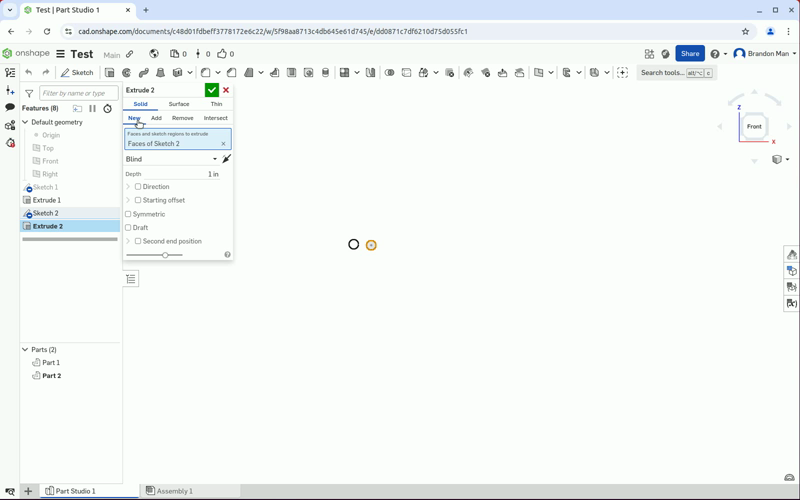
click(137, 120)
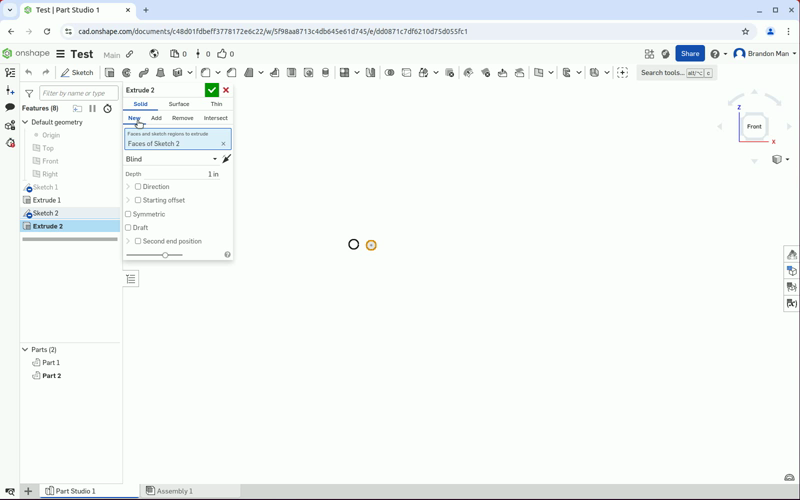
key(tab, 4)
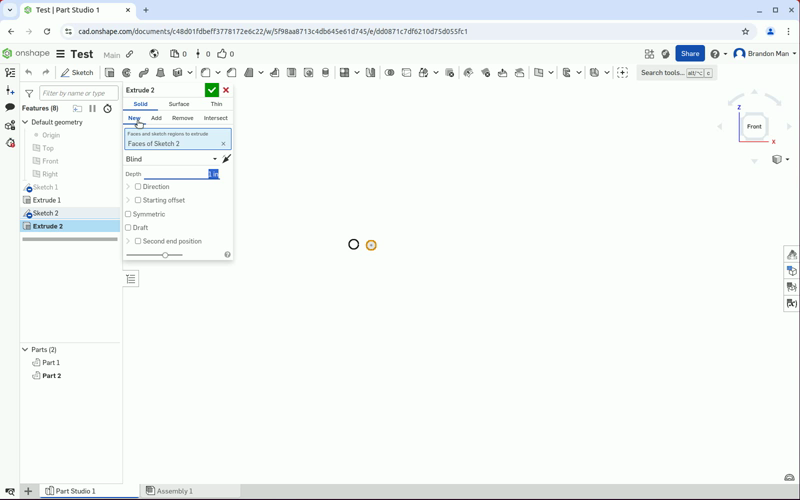
text(11.795)
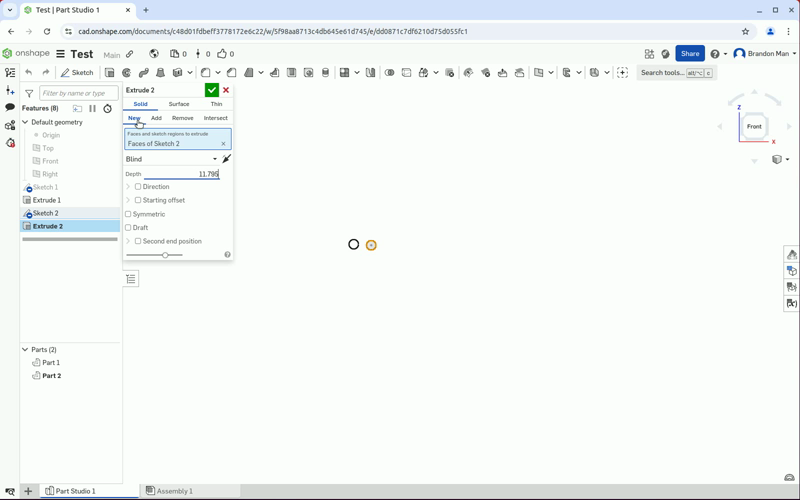
key(enter)
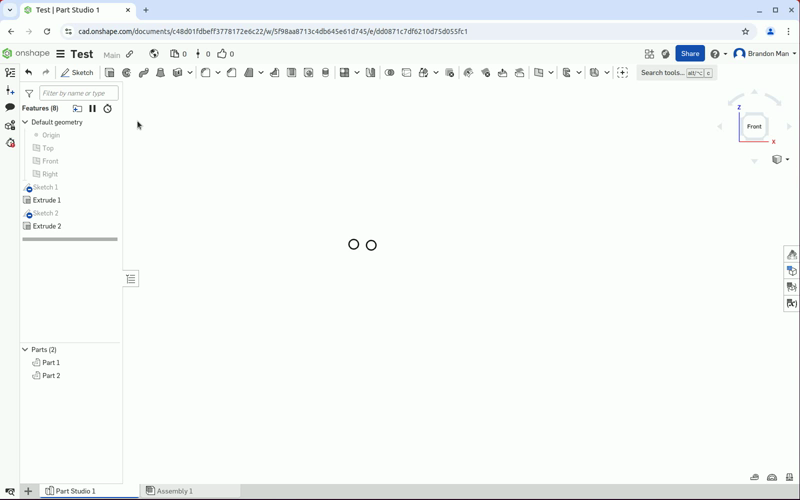
key(shift+h)
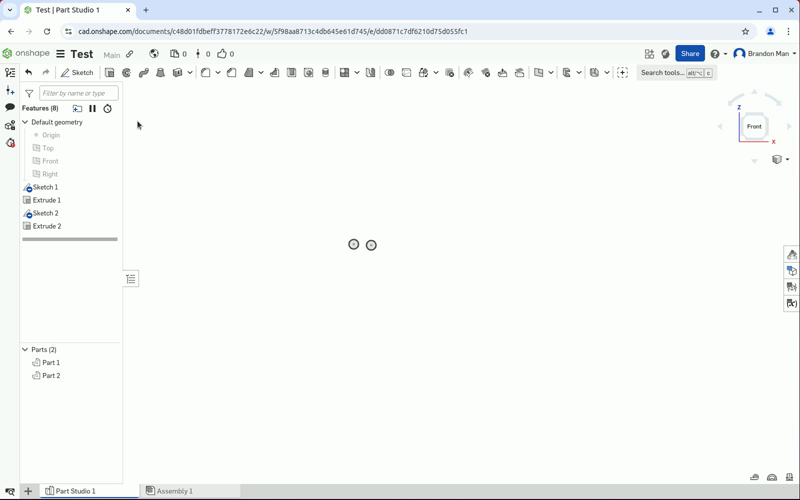
key(shift+h)
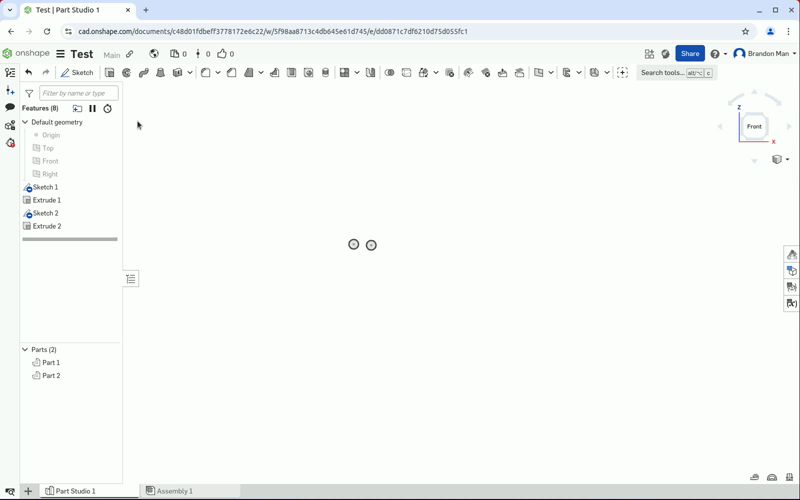
key(shift+7)
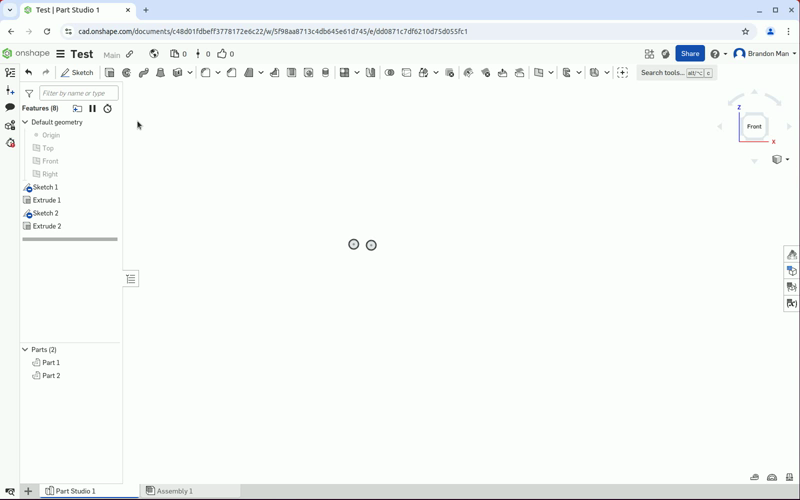
key(left, 2)
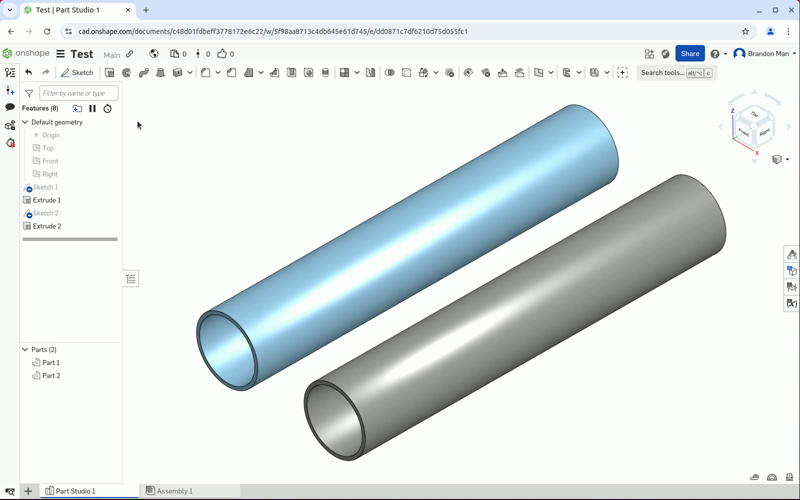
key(down, 2)
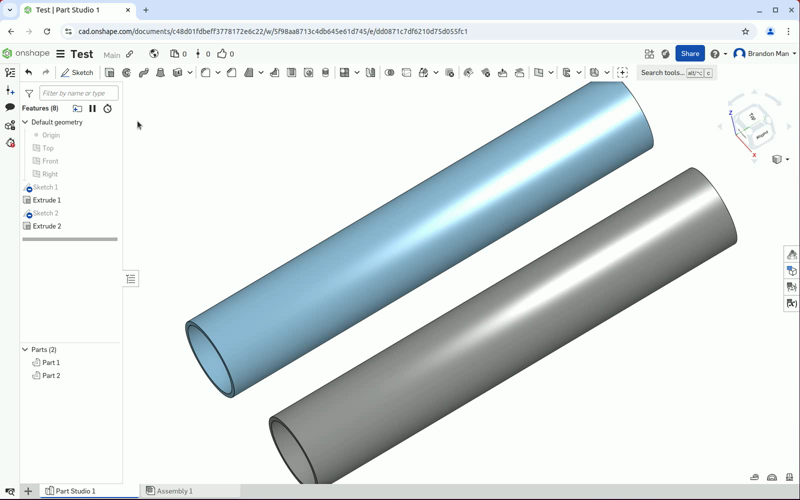
key(up, 2)
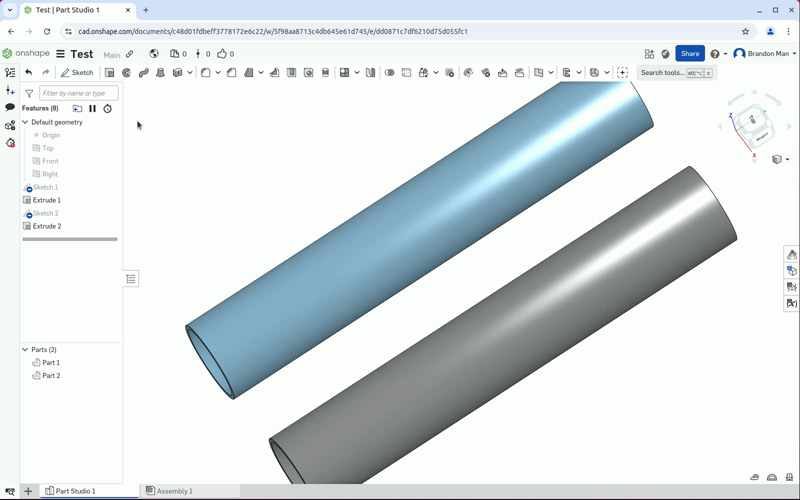
key(right, 2)
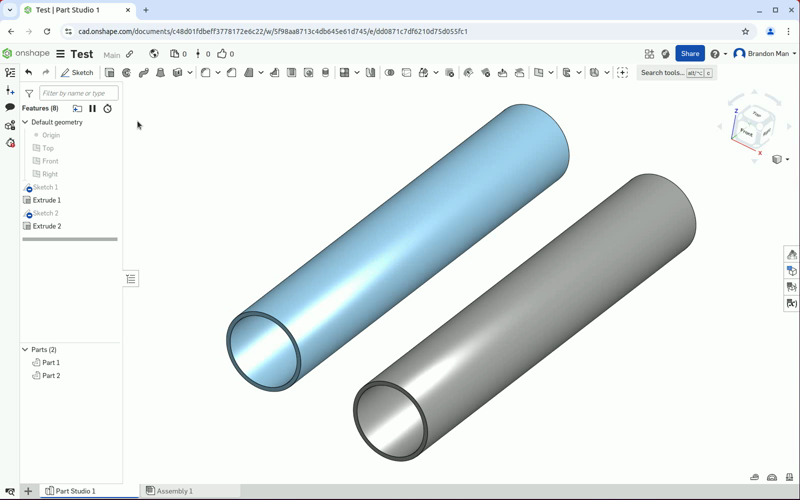
mouse_move(73, 189)
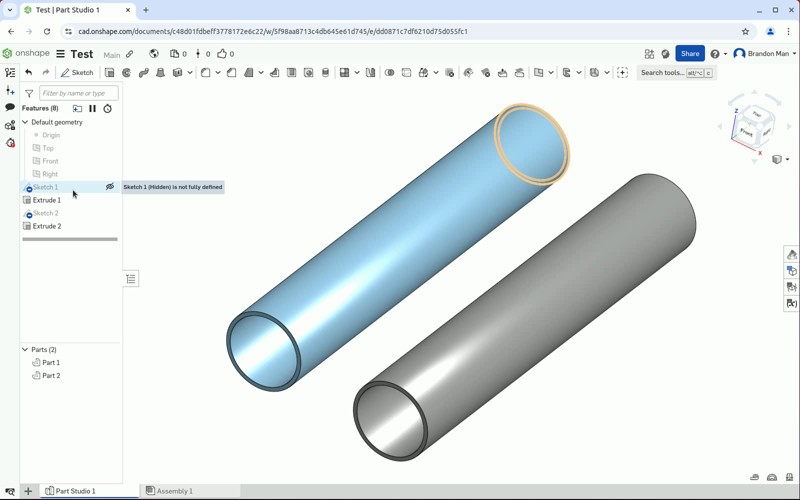
click(73, 189)